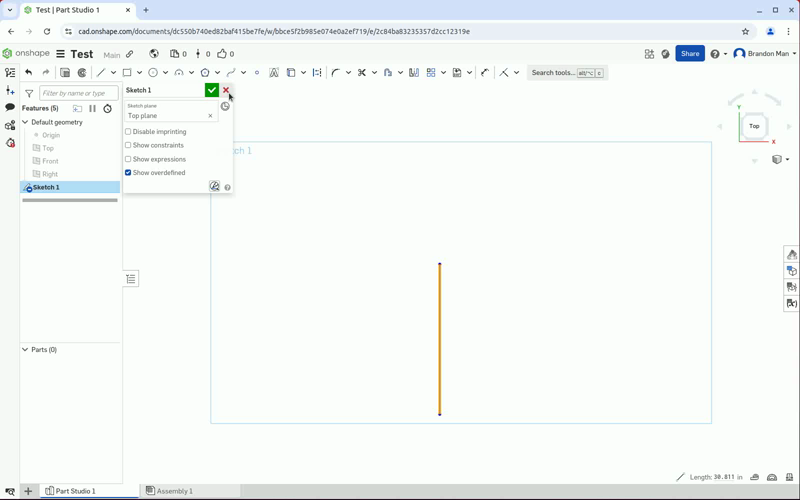
key(shift+h)
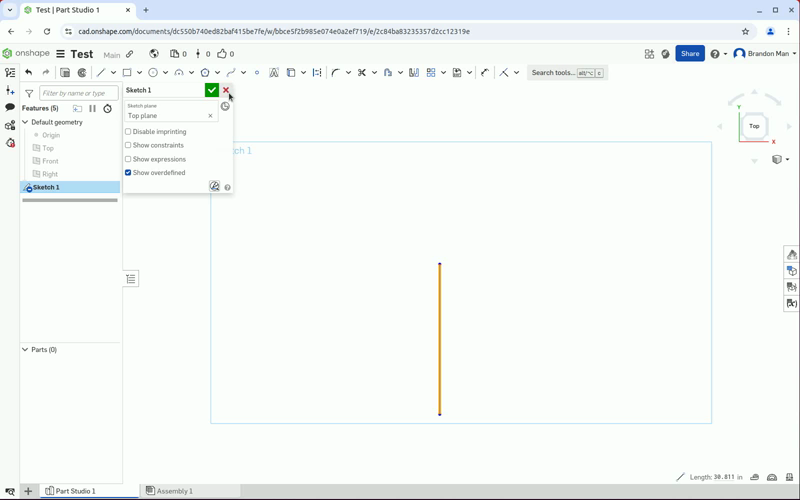
key(shift+s)
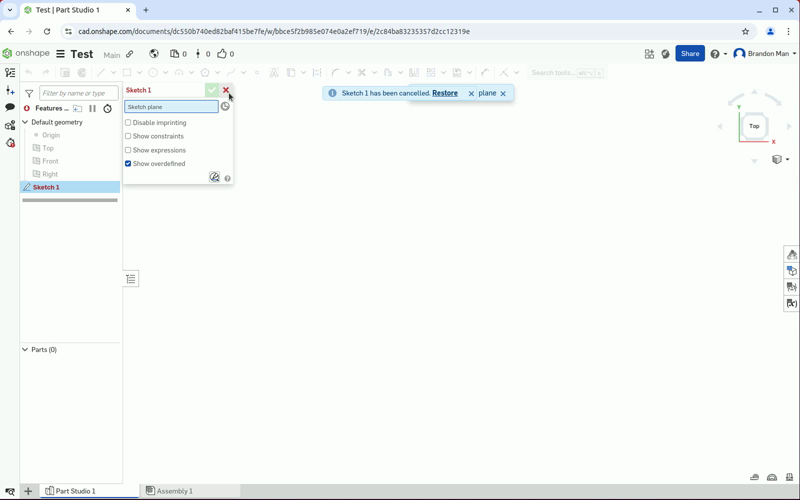
mouse_move(73, 150)
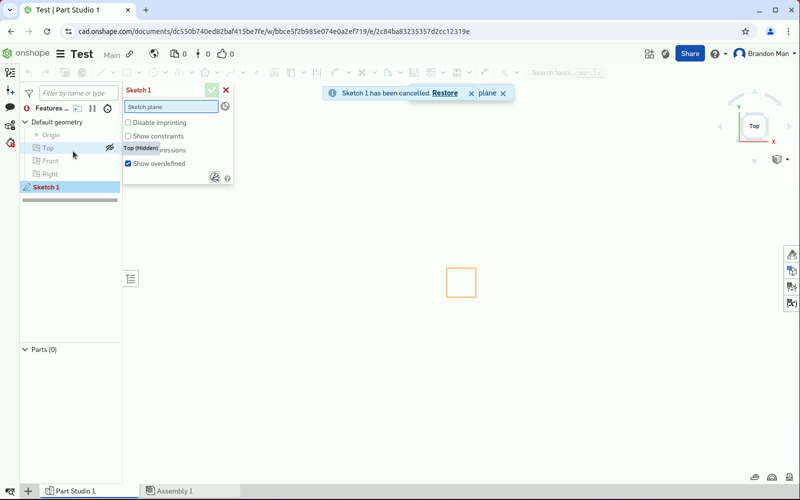
click(73, 150)
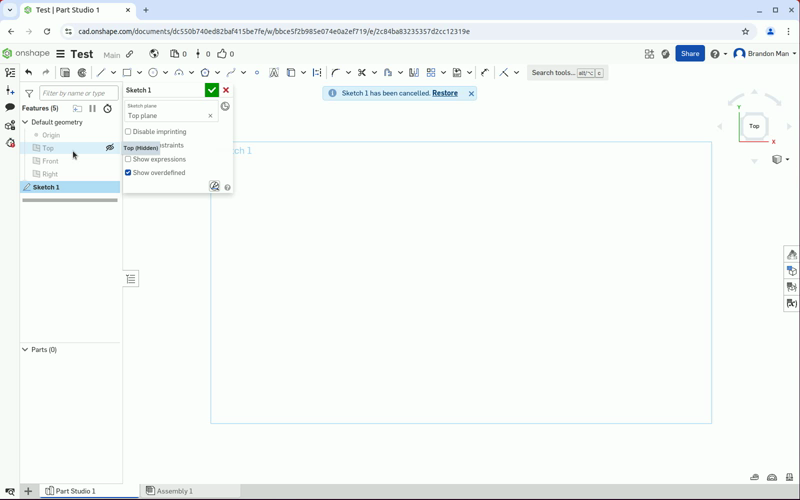
mouse_move(73, 352)
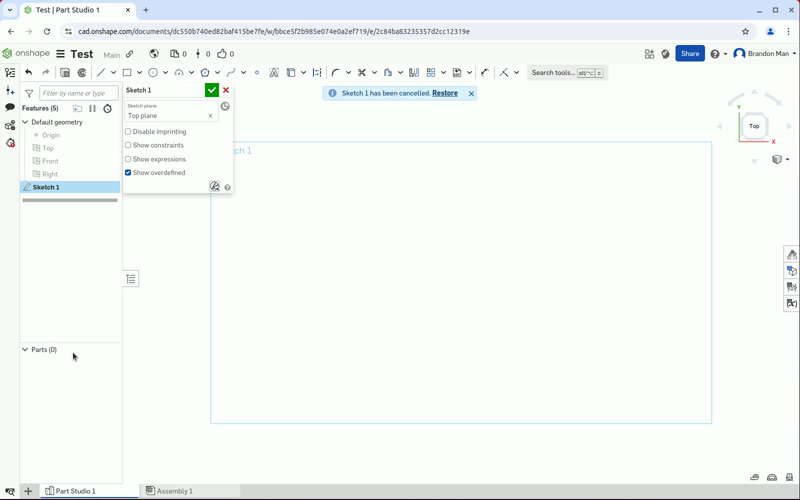
key(y)
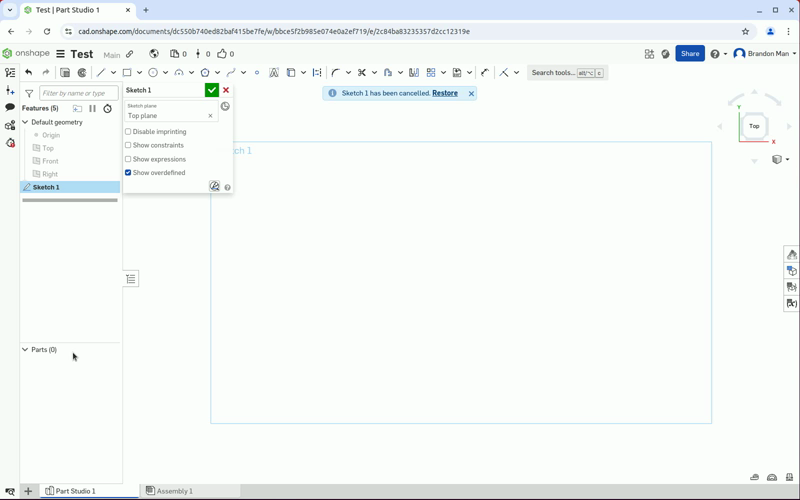
key(l)
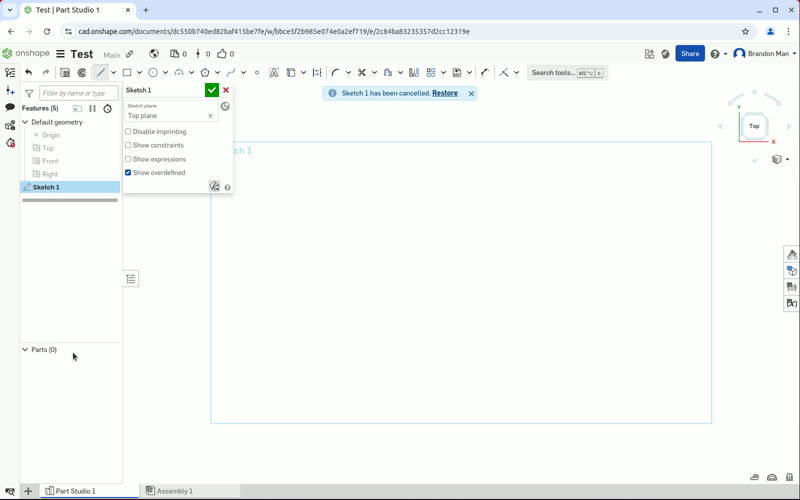
key_down(shift)
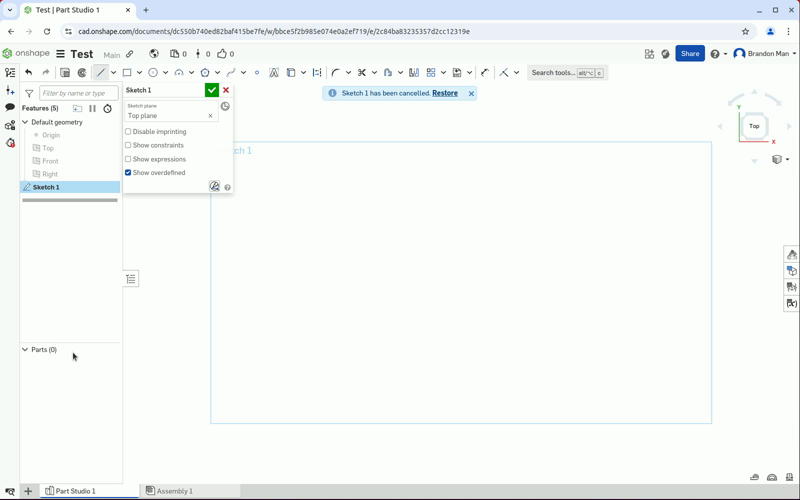
mouse_move(352, 313)
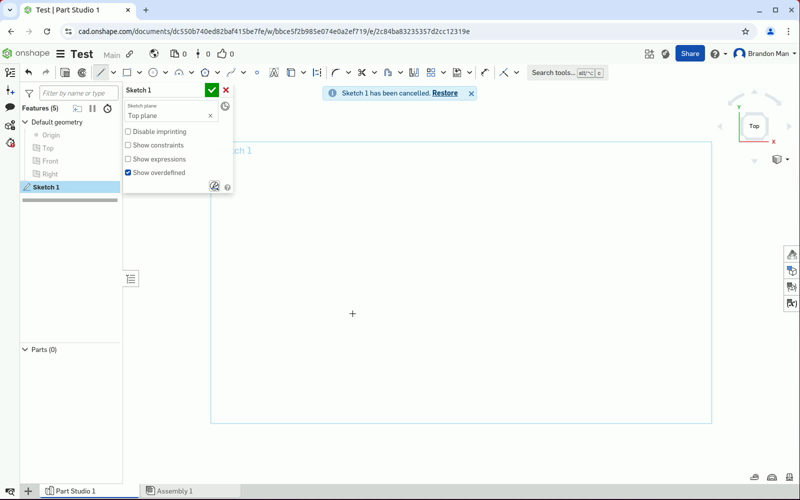
click(352, 313)
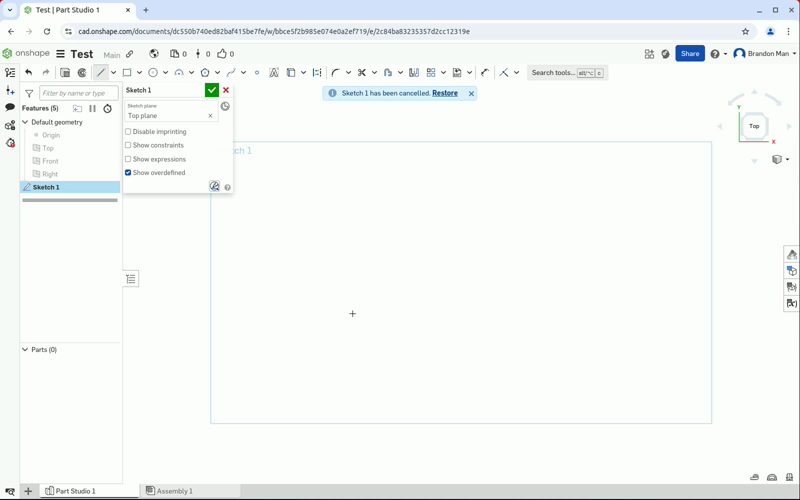
key_up(shift)
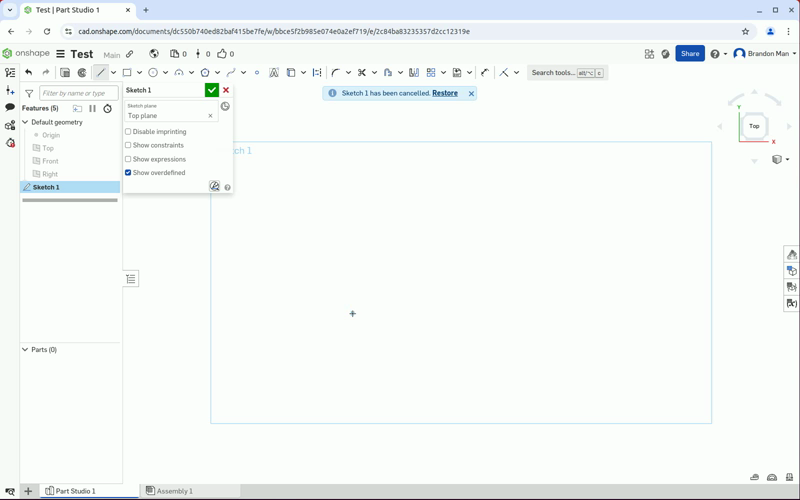
key_down(shift)
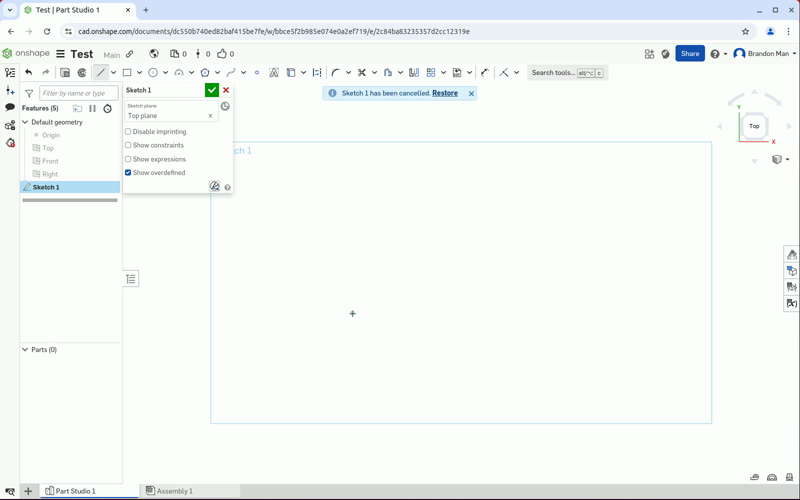
mouse_move(568, 313)
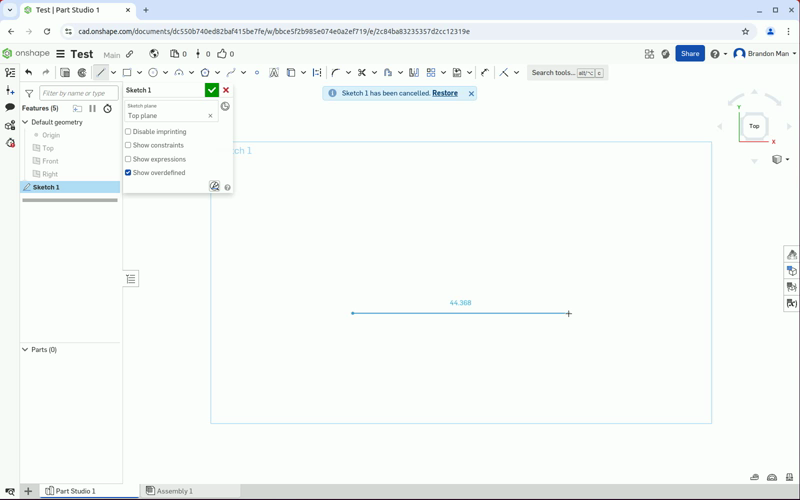
click(568, 313)
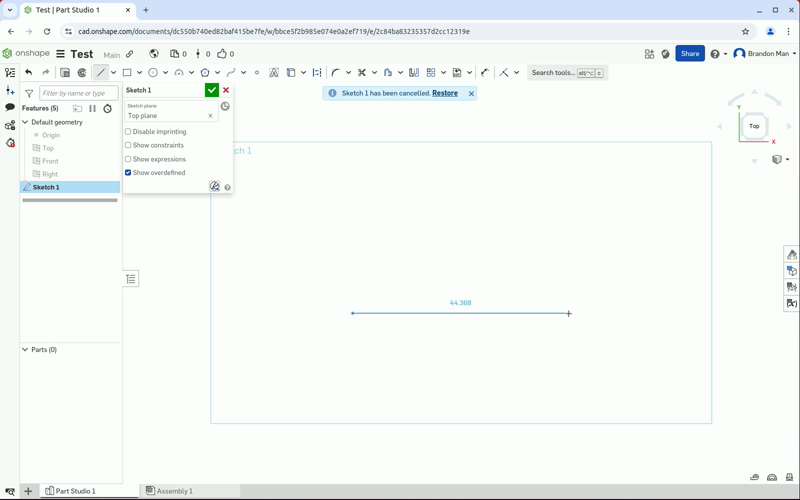
key_up(shift)
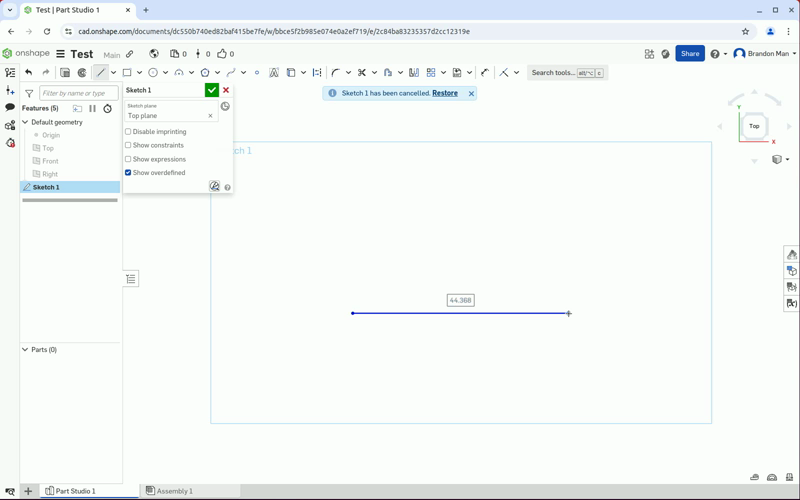
key_down(shift)
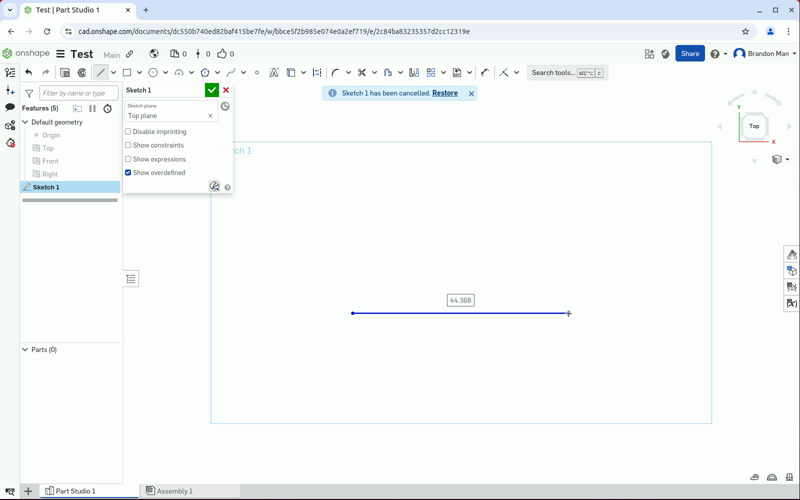
mouse_move(589, 313)
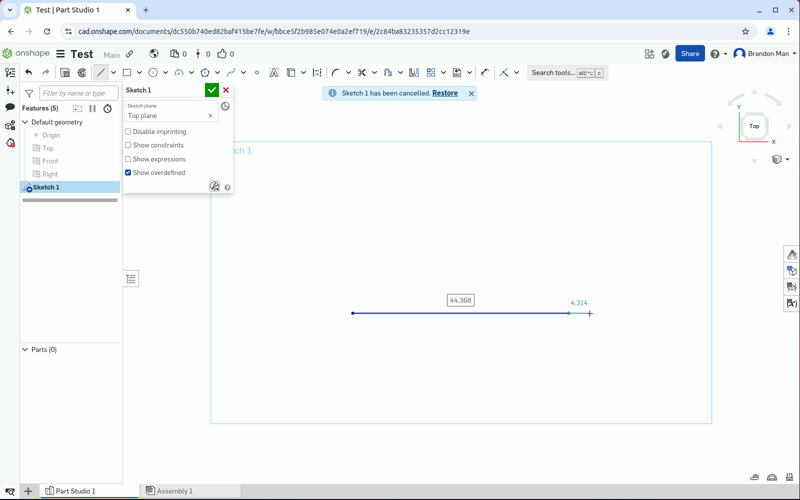
mouse_move(568, 254)
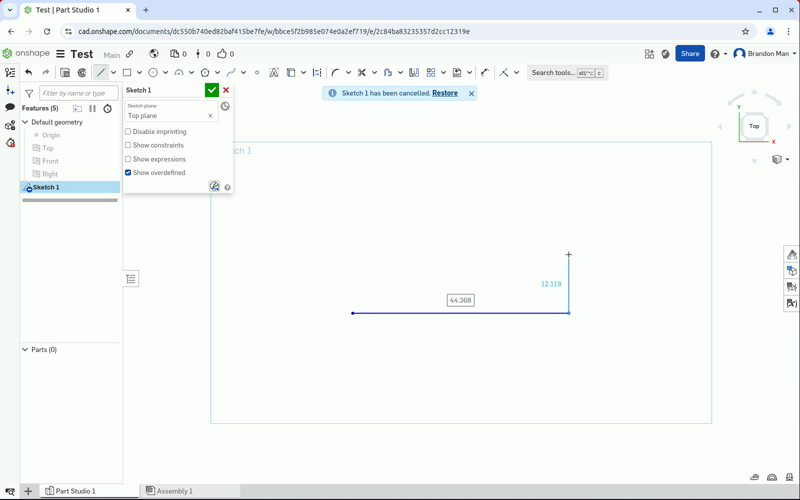
click(568, 254)
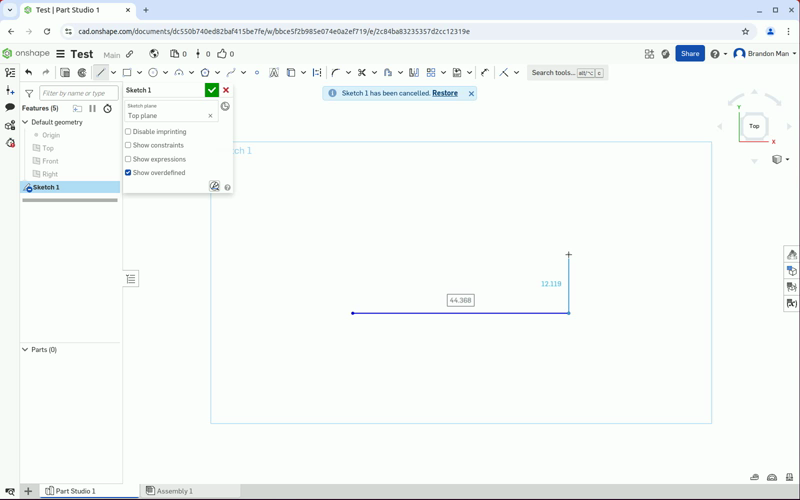
key_up(shift)
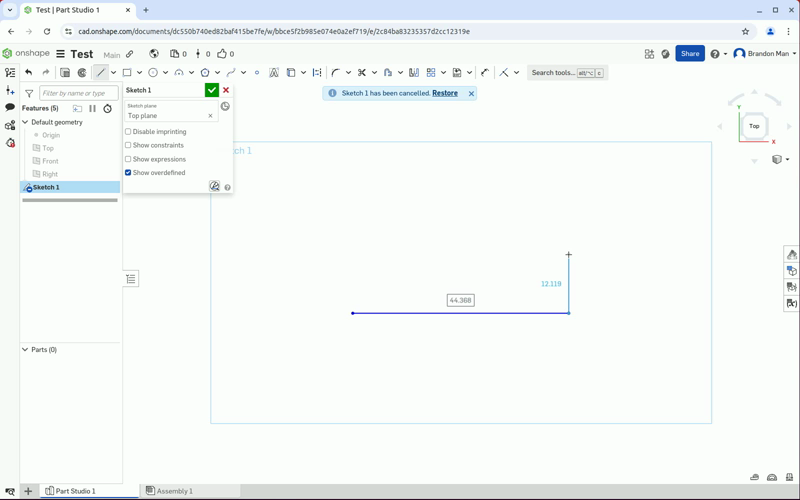
key_down(shift)
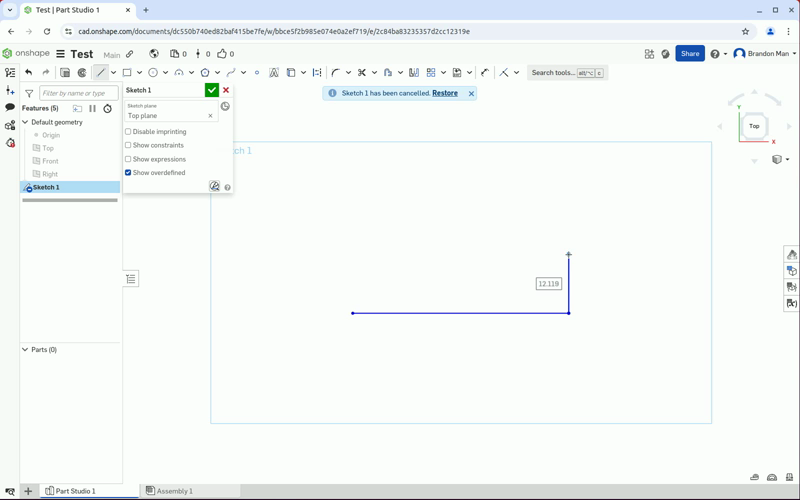
mouse_move(352, 254)
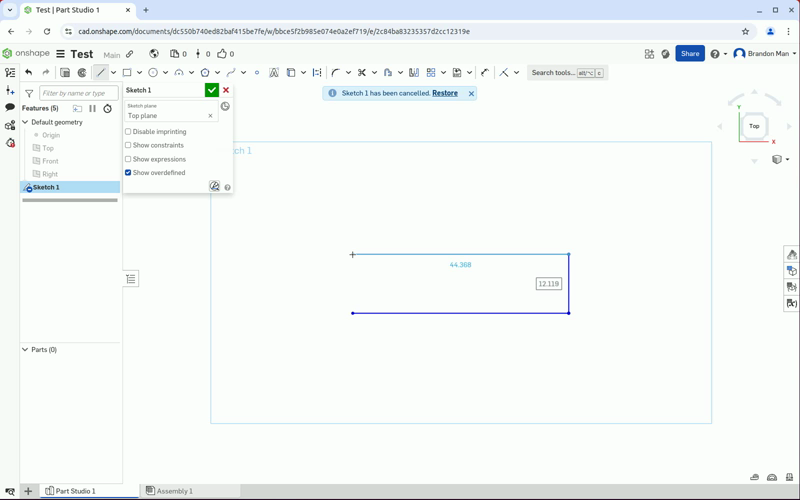
click(352, 254)
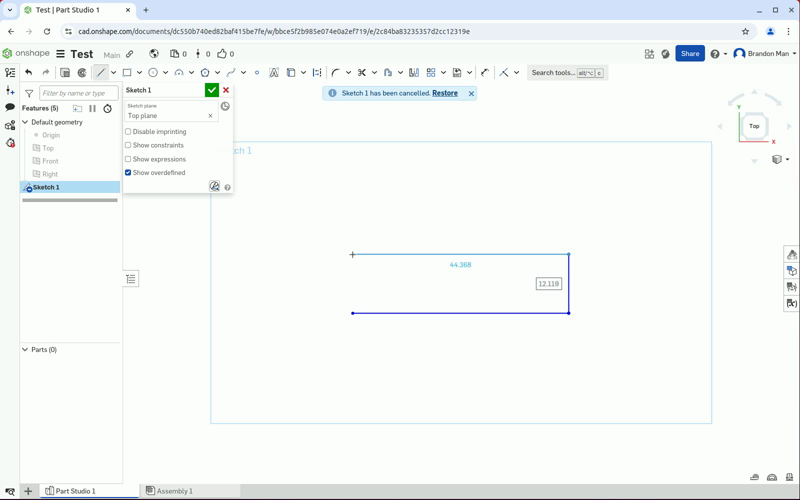
key_up(shift)
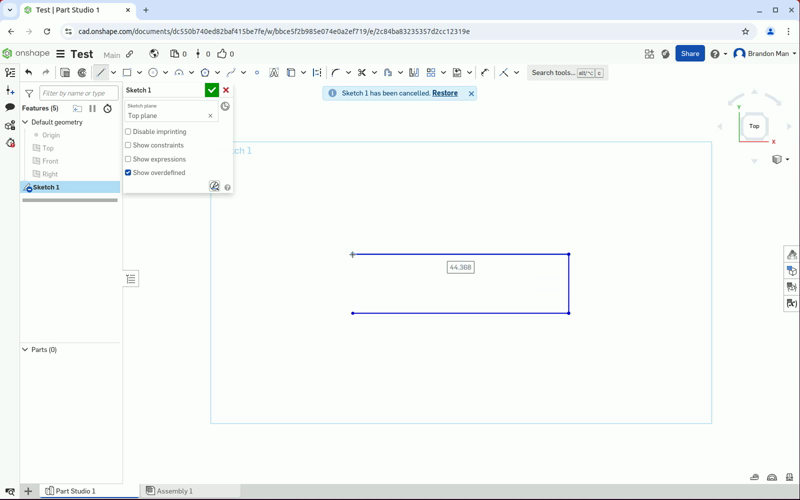
mouse_move(382, 254)
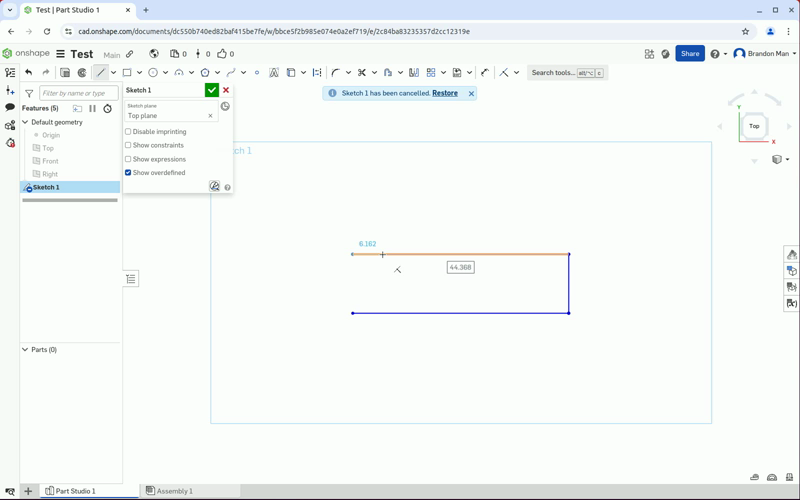
key_down(shift)
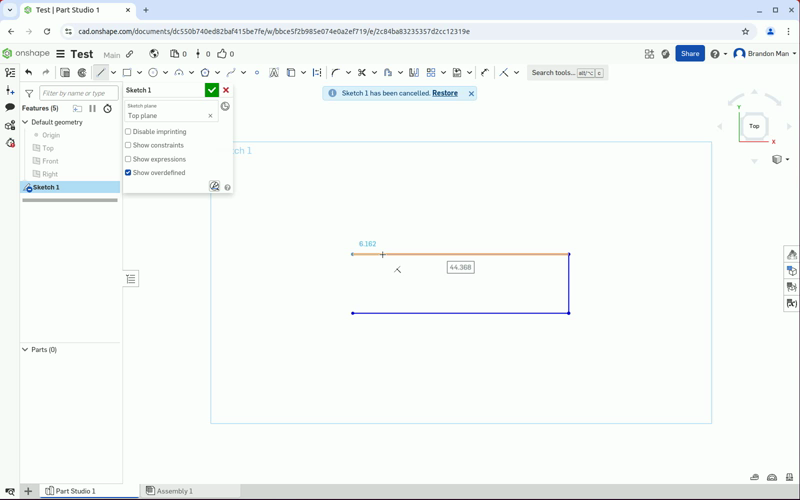
mouse_move(352, 313)
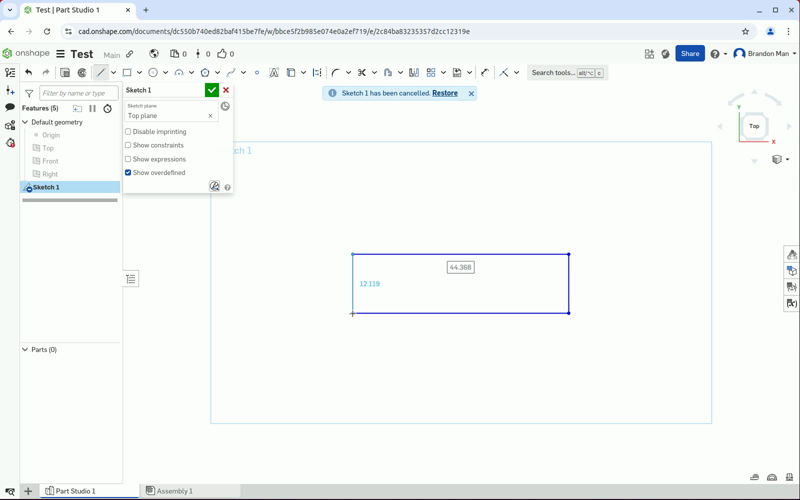
key_up(shift)
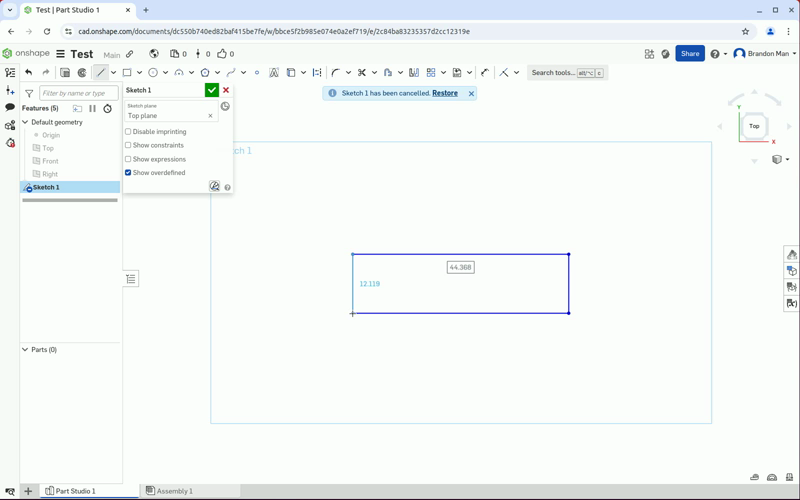
click(352, 313)
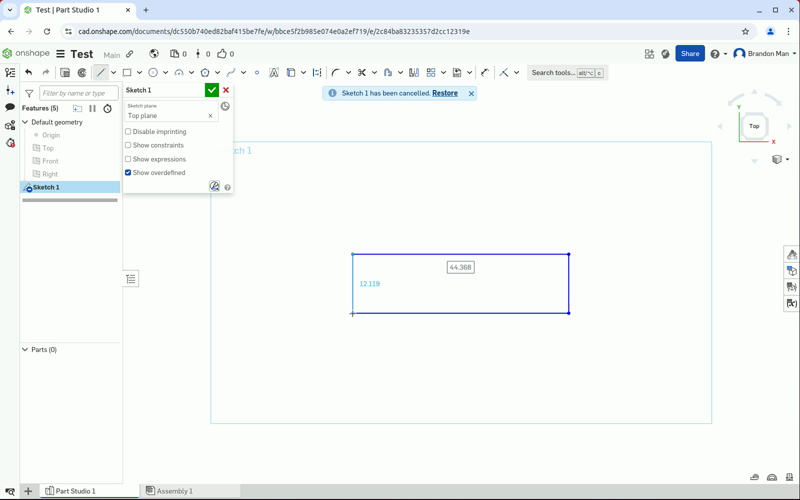
key(esc)
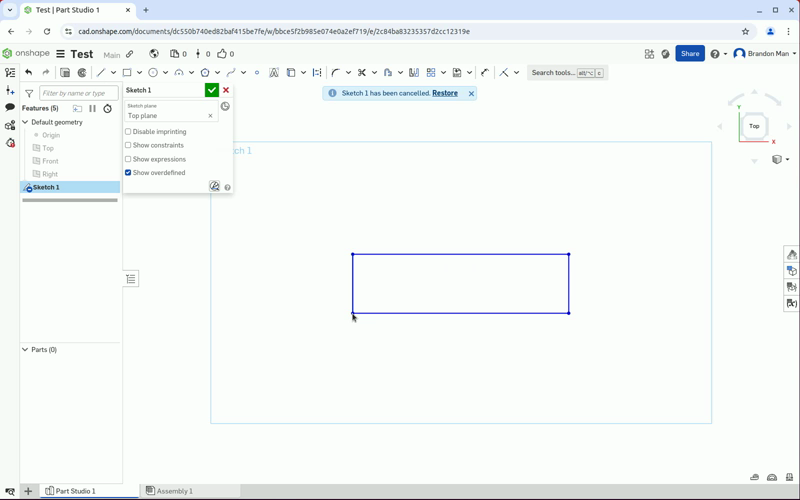
mouse_move(398, 270)
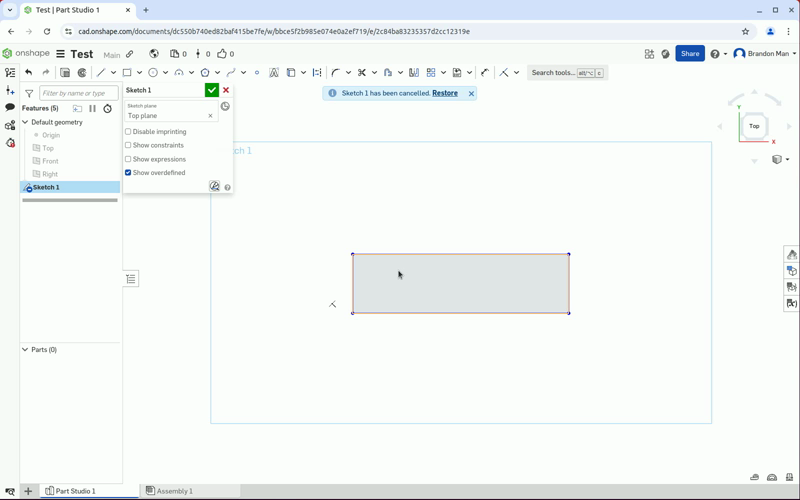
click(398, 270)
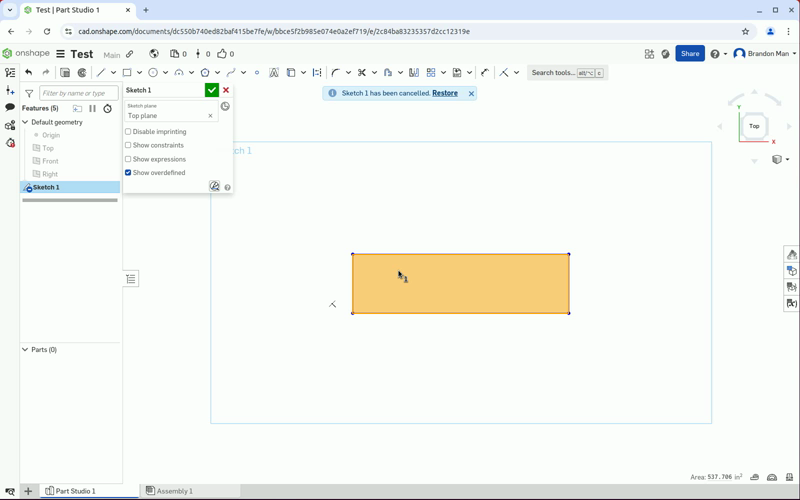
mouse_move(73, 352)
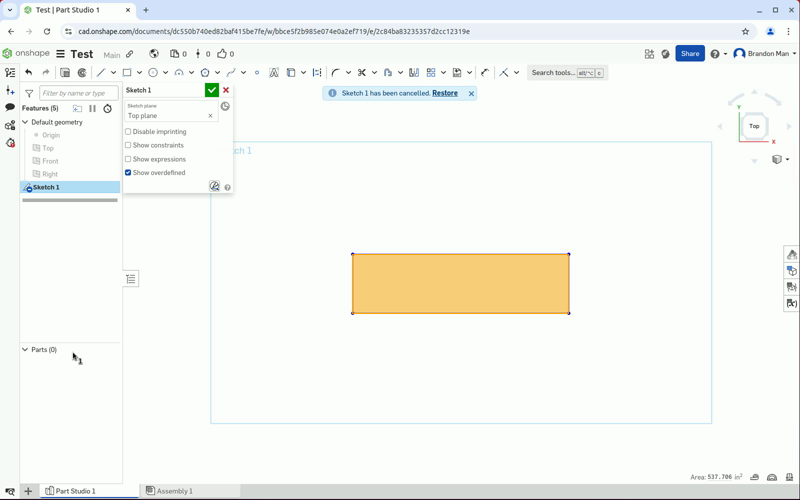
key(shift+y)
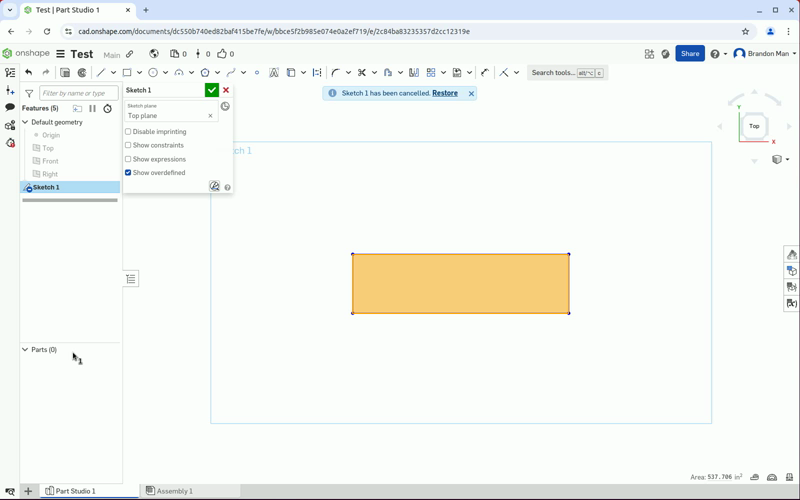
key(shift+e)
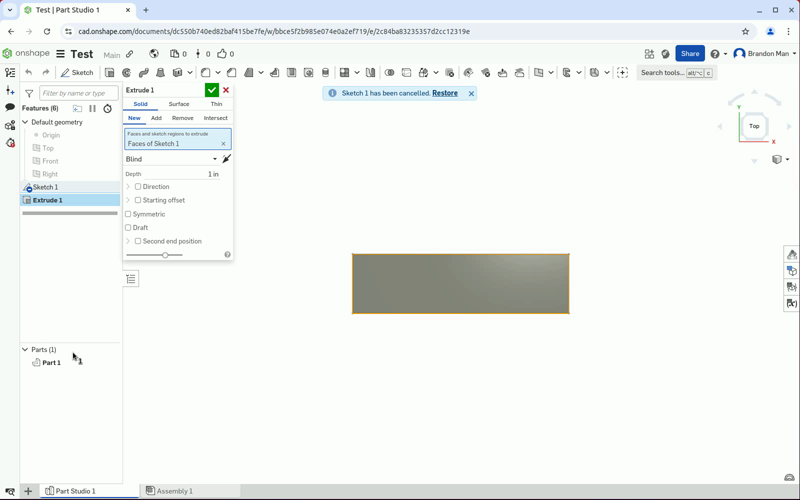
mouse_move(143, 106)
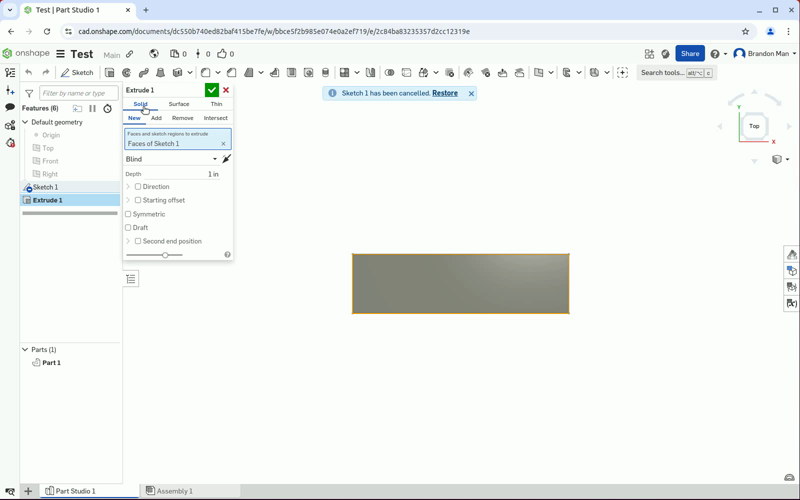
click(143, 106)
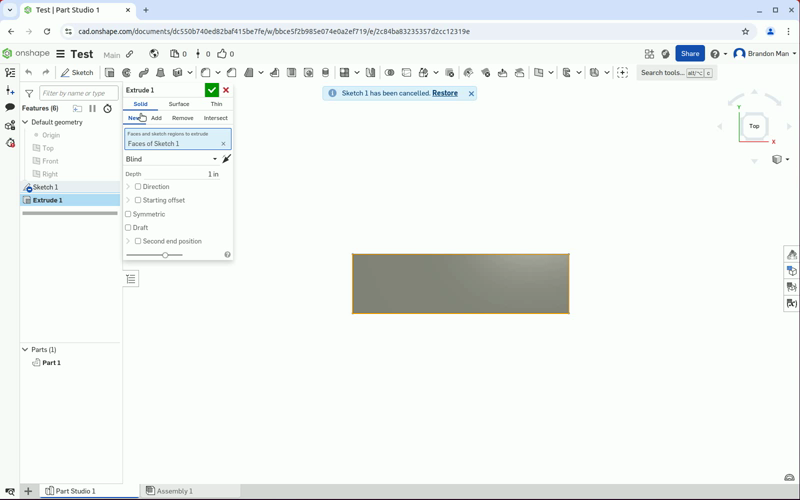
mouse_move(137, 120)
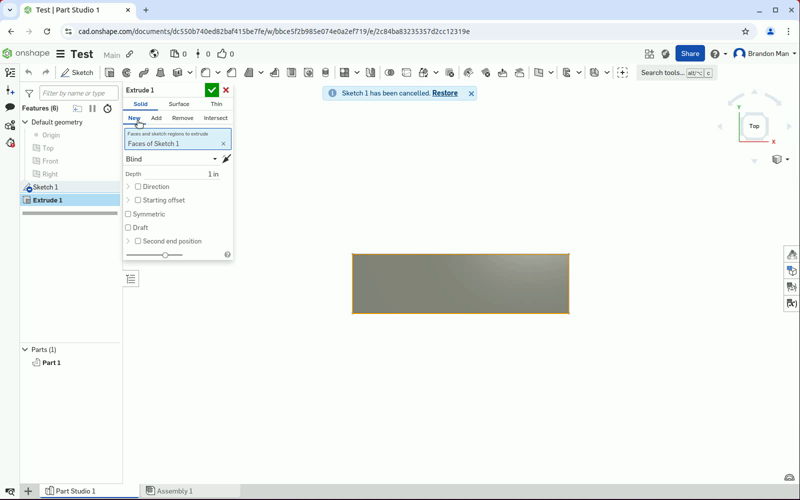
click(137, 120)
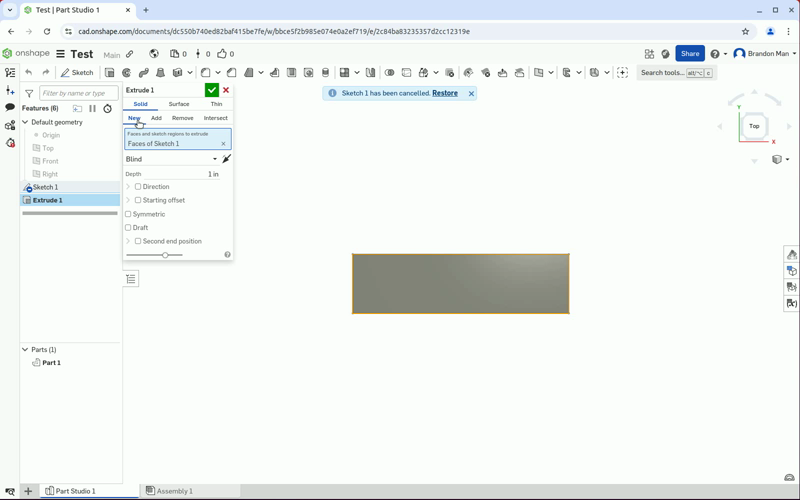
key(tab, 4)
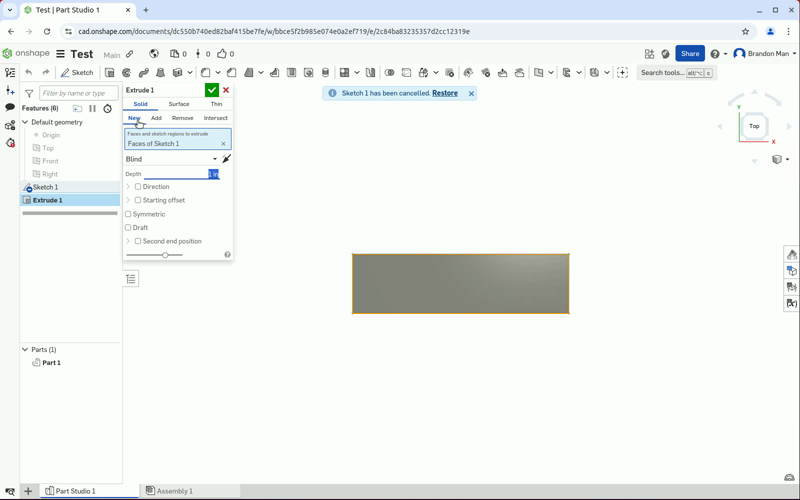
text(14.202)
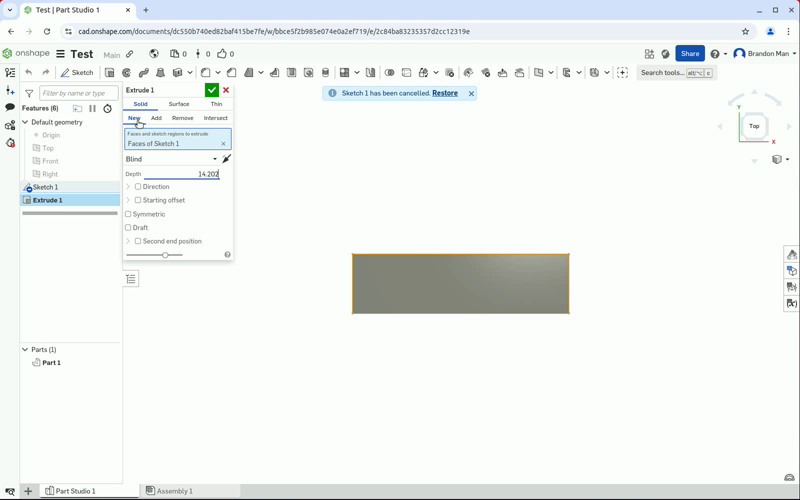
key(enter)
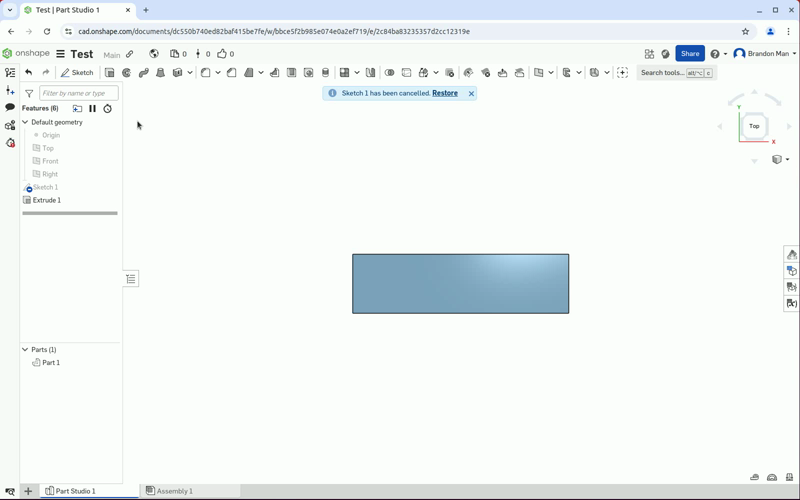
key(shift+h)
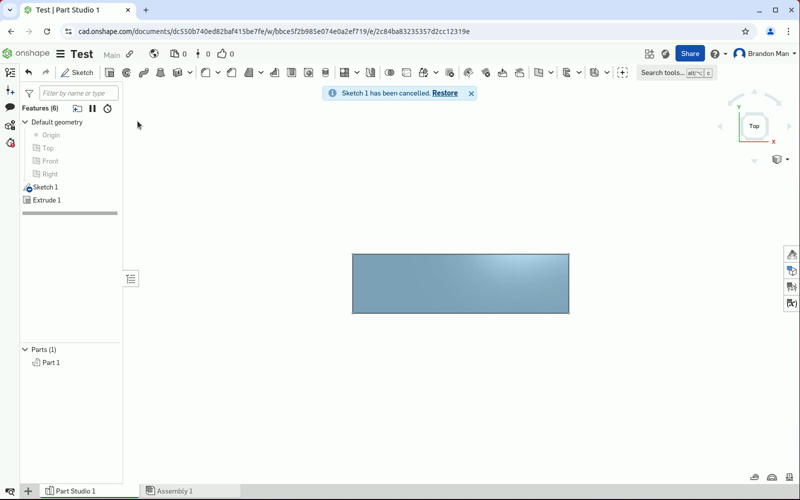
key(shift+h)
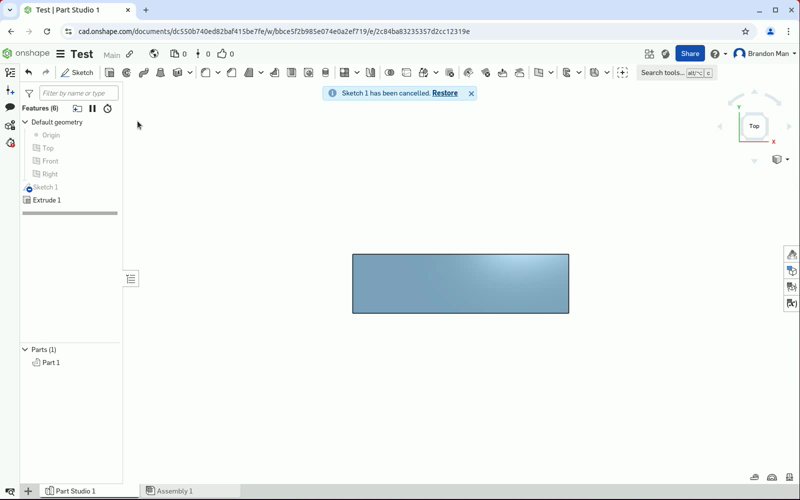
mouse_move(73, 189)
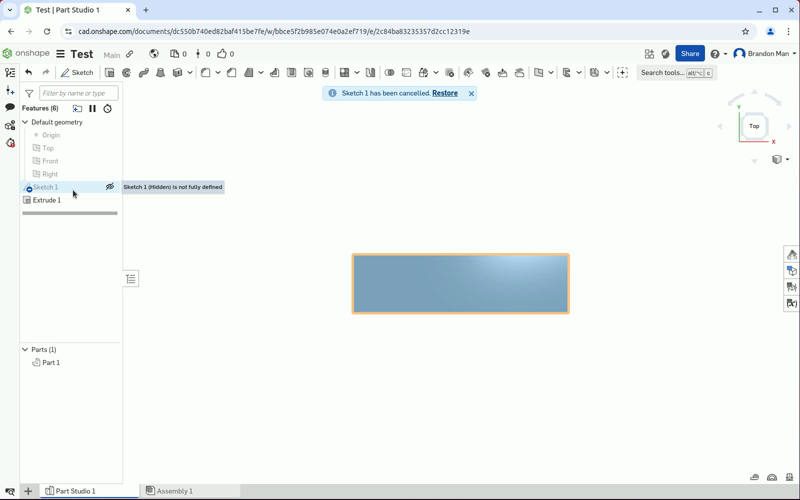
click(73, 189)
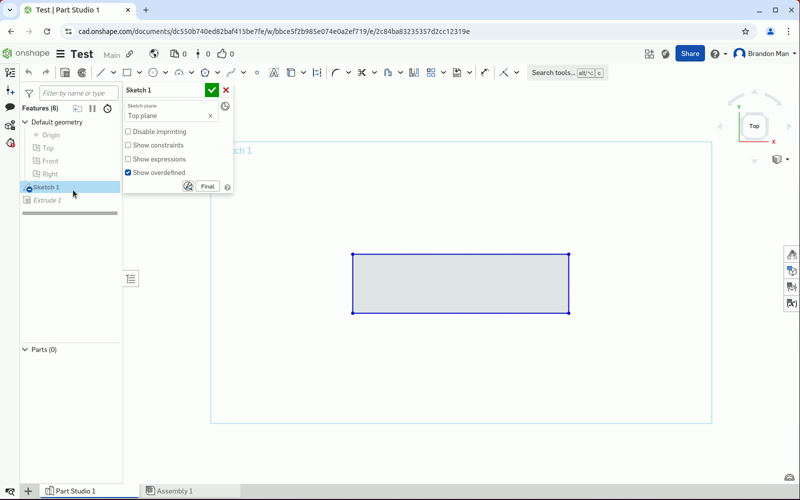
mouse_move(229, 92)
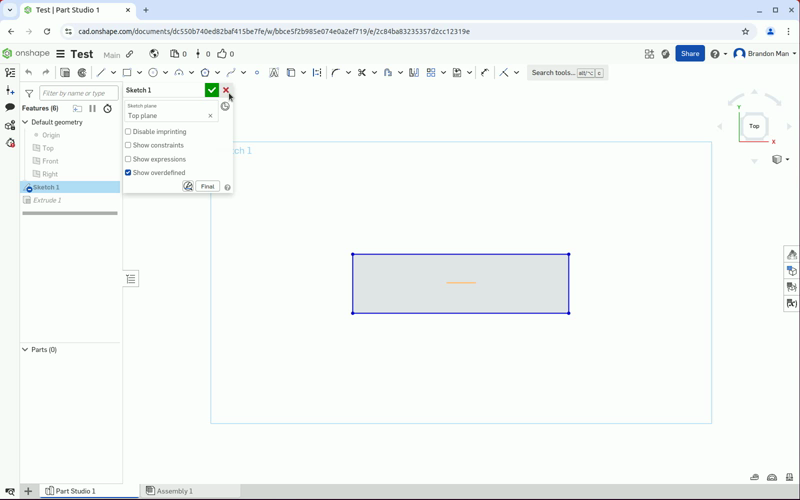
click(229, 92)
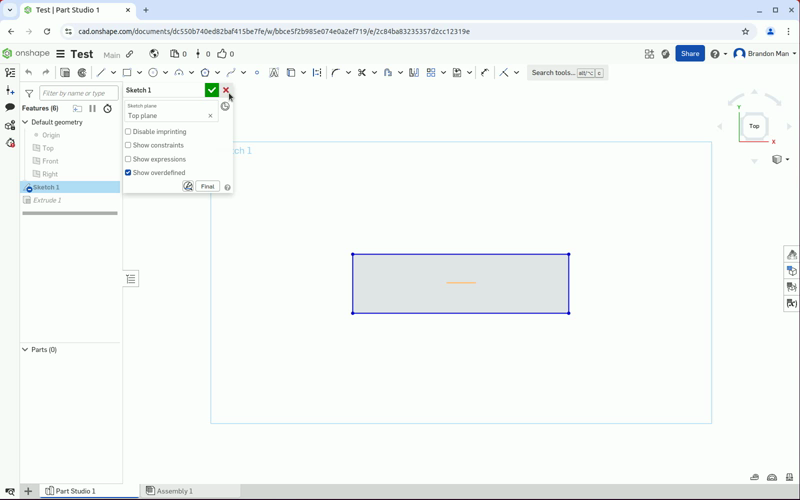
key(shift+s)
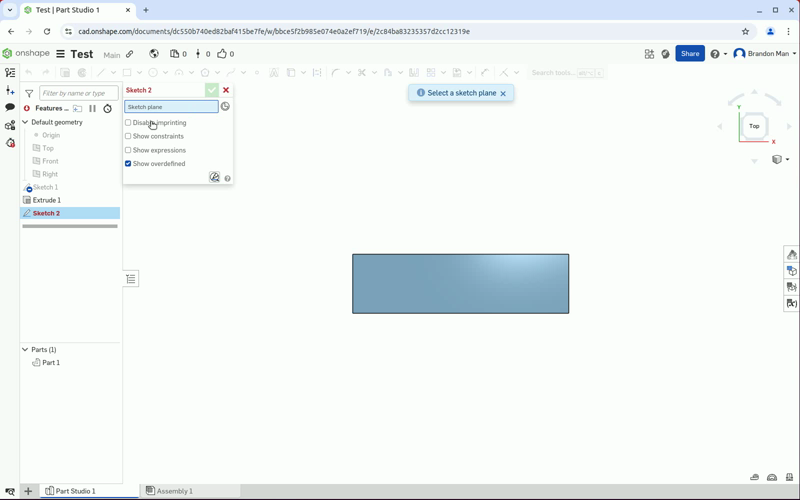
mouse_move(73, 150)
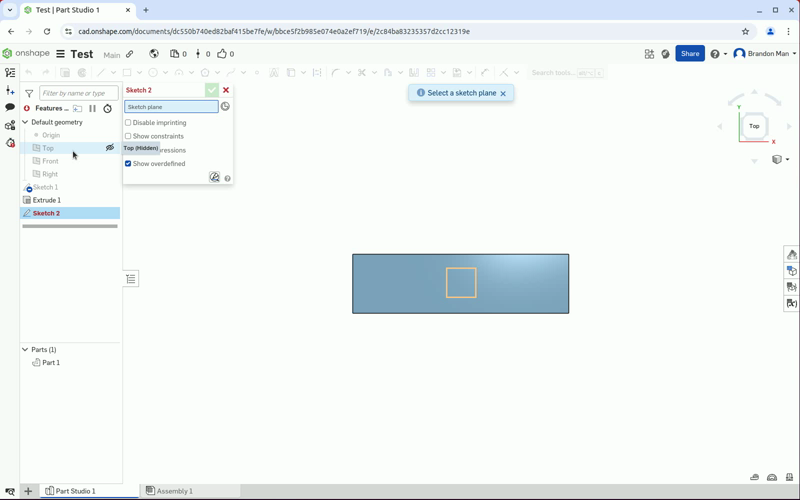
click(73, 150)
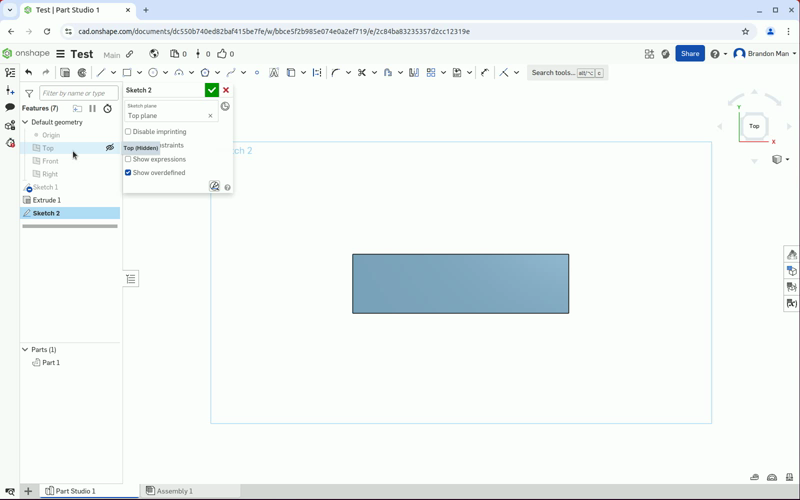
mouse_move(73, 352)
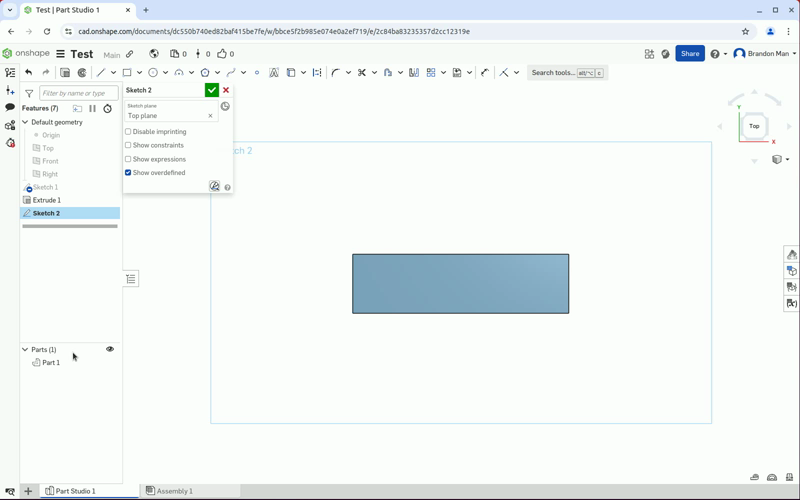
key(y)
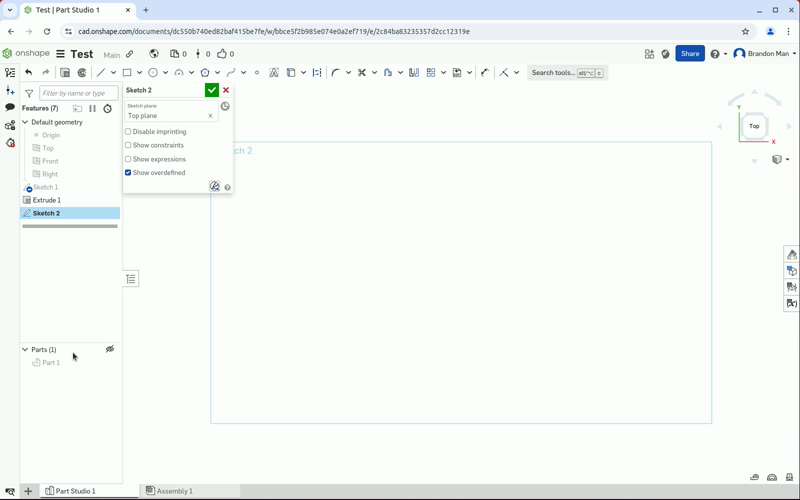
key(c)
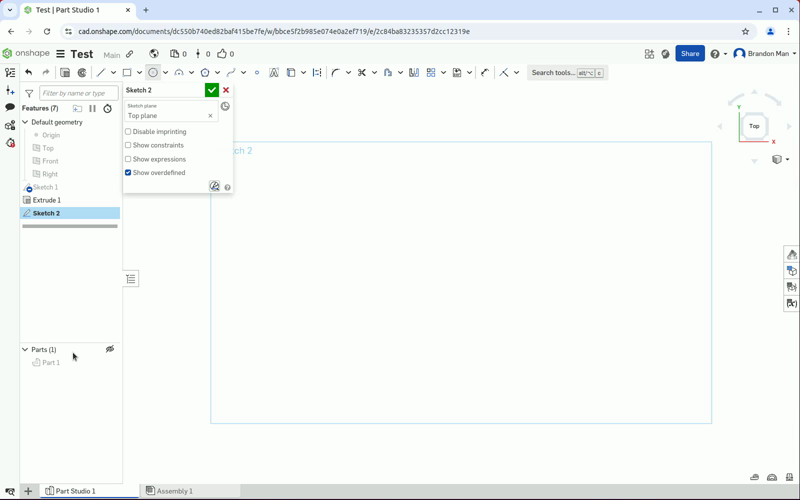
key_down(shift)
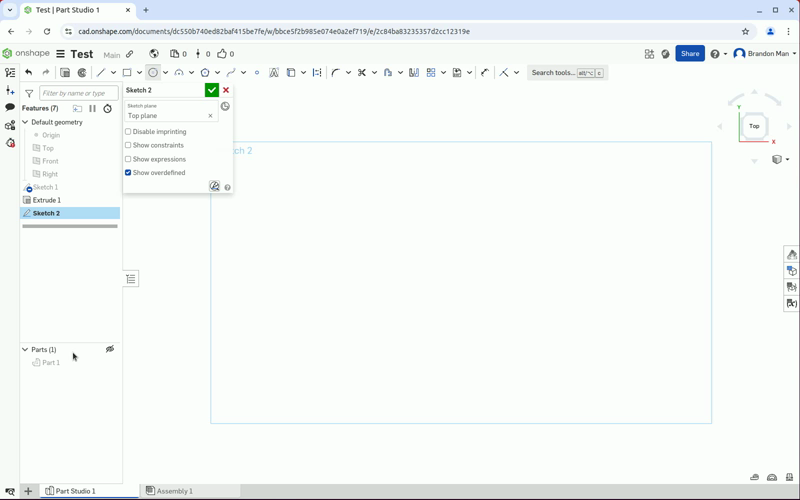
mouse_move(375, 340)
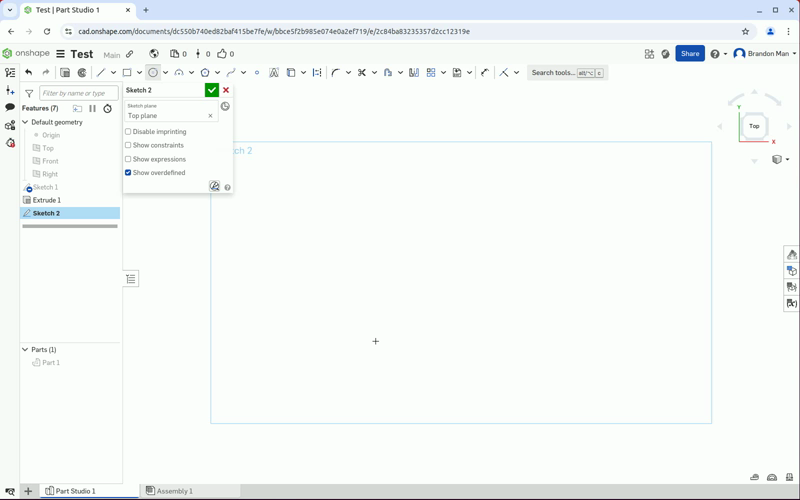
click(375, 340)
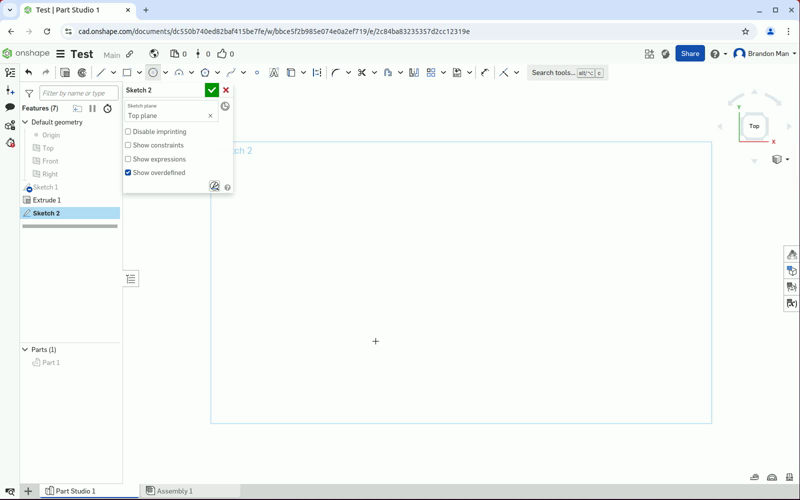
key_up(shift)
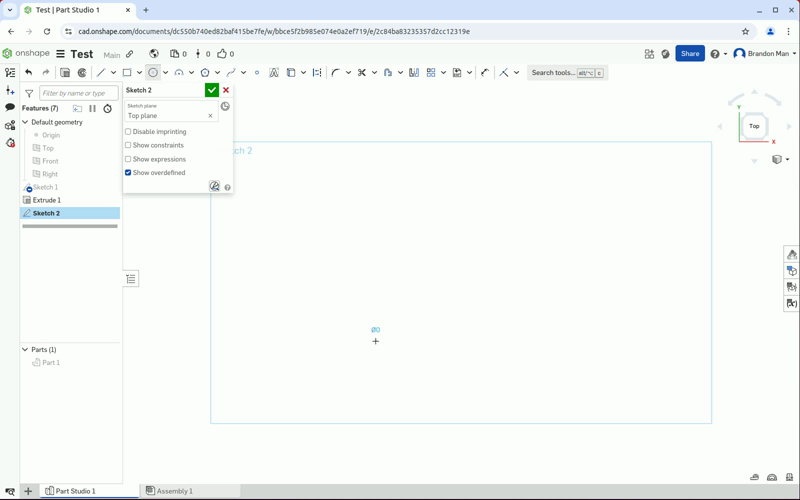
mouse_move(403, 340)
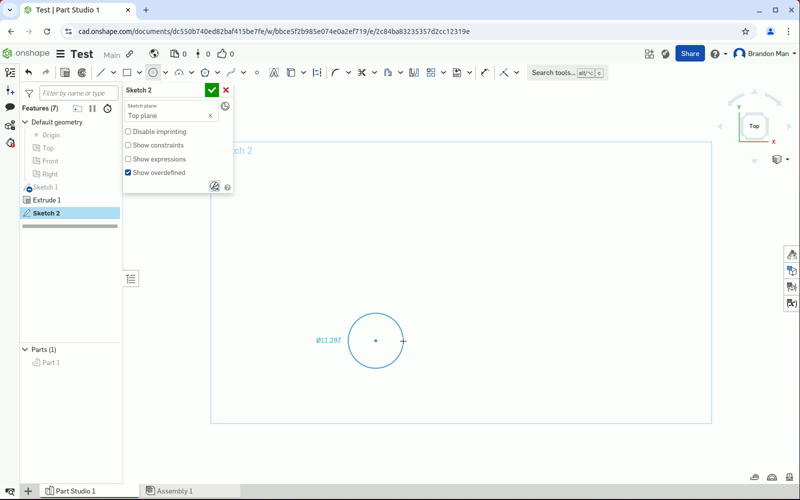
click(403, 340)
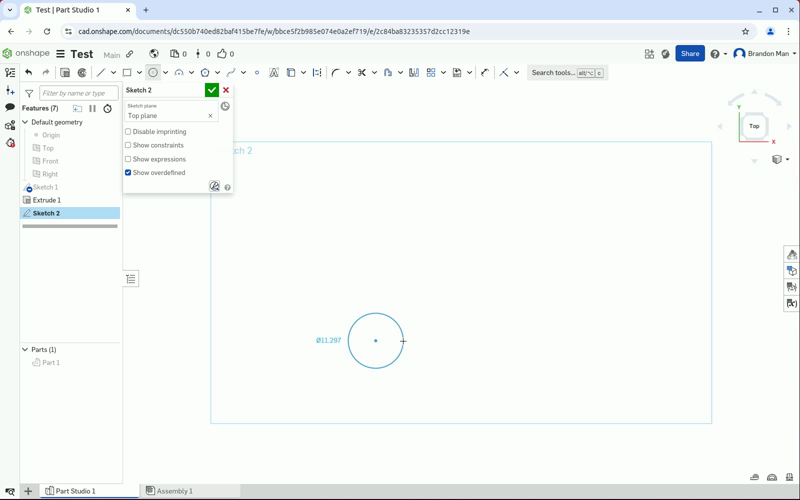
key(esc)
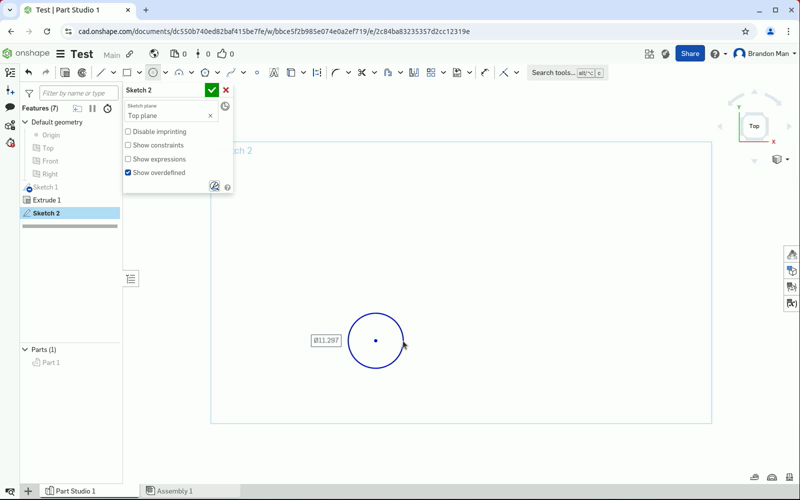
mouse_move(360, 349)
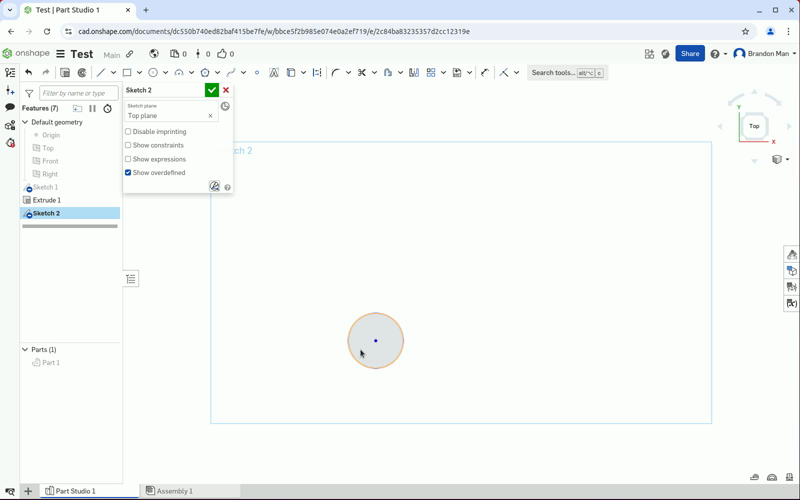
click(360, 349)
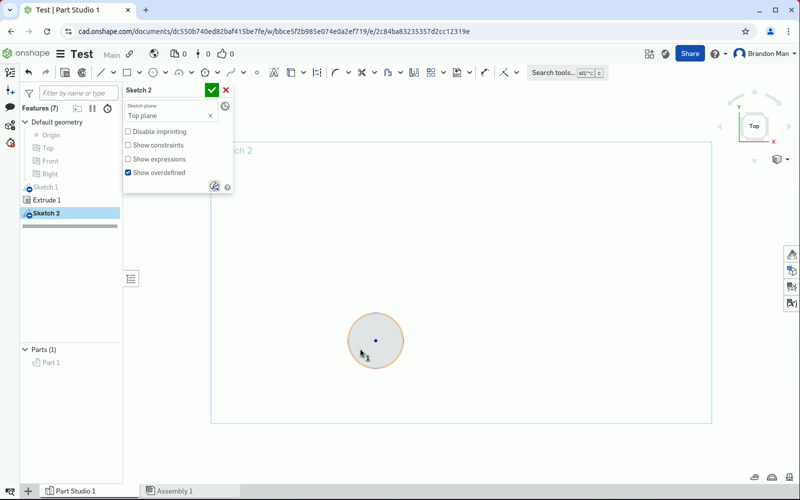
mouse_move(73, 352)
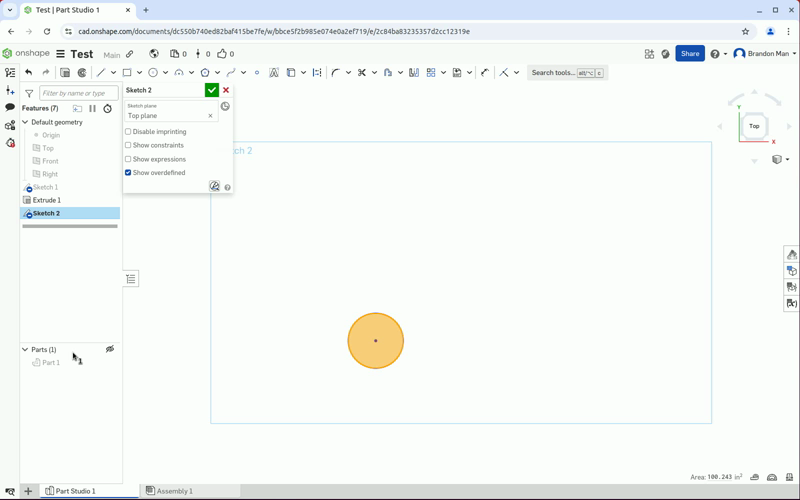
key(shift+y)
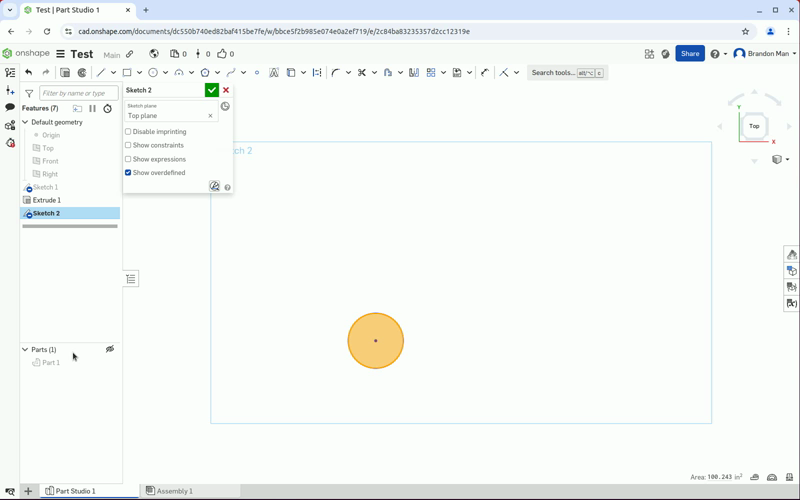
key(shift+e)
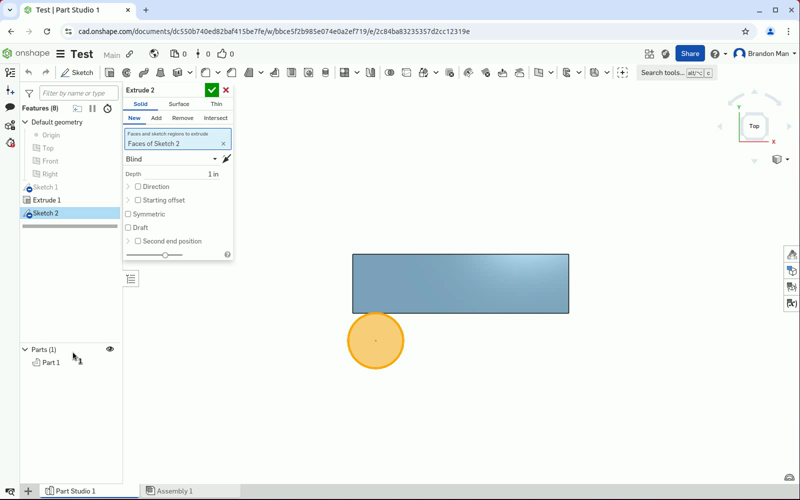
mouse_move(143, 106)
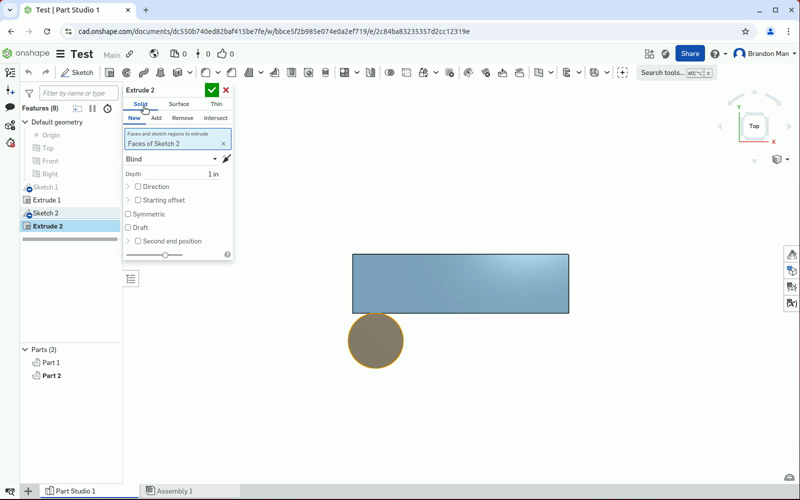
click(143, 106)
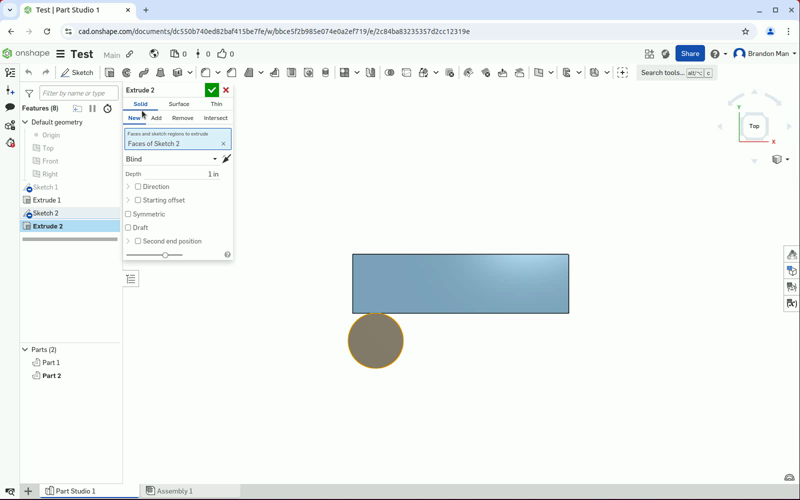
mouse_move(137, 120)
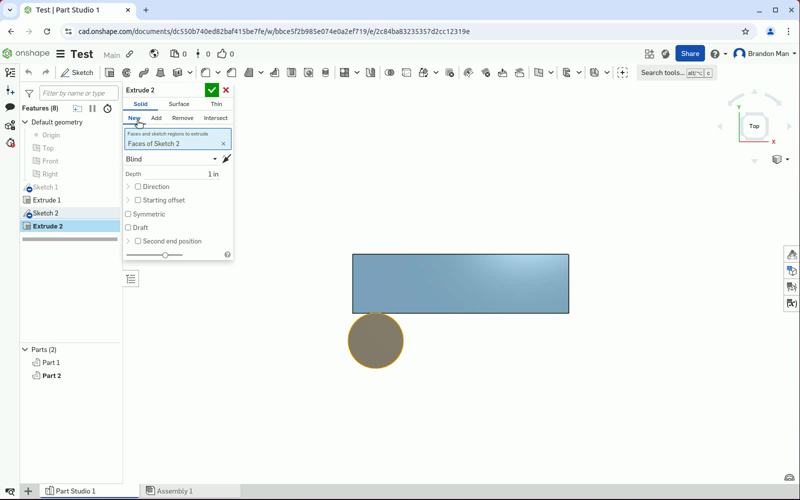
click(137, 120)
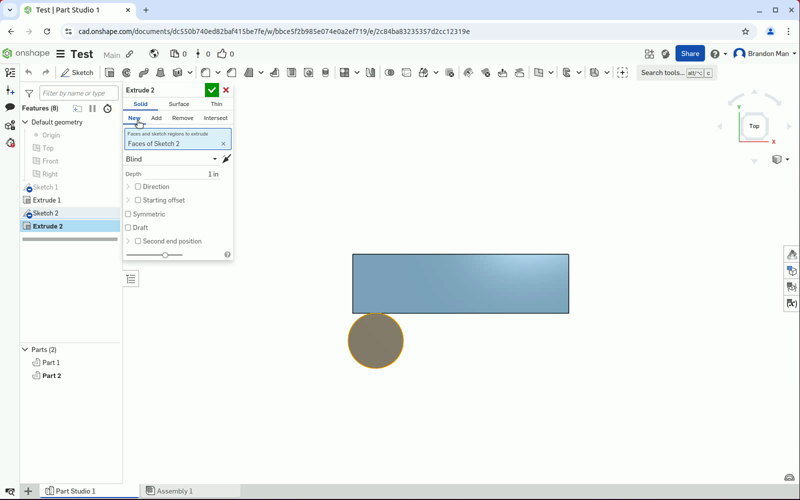
key(tab, 4)
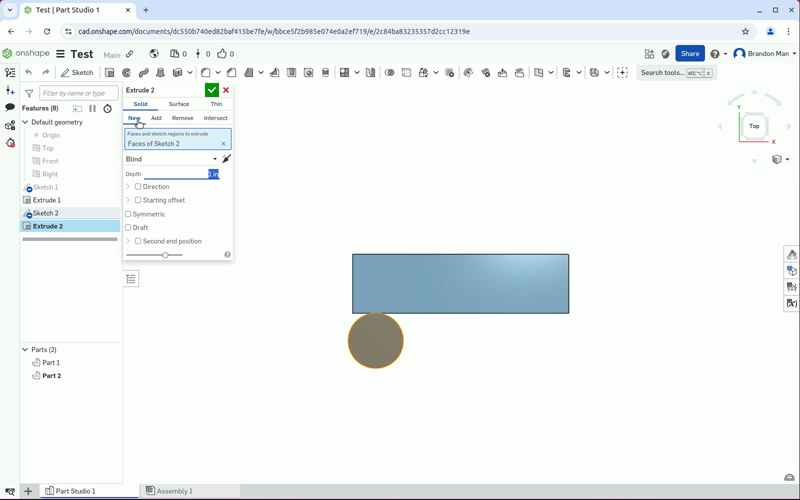
text(14.202)
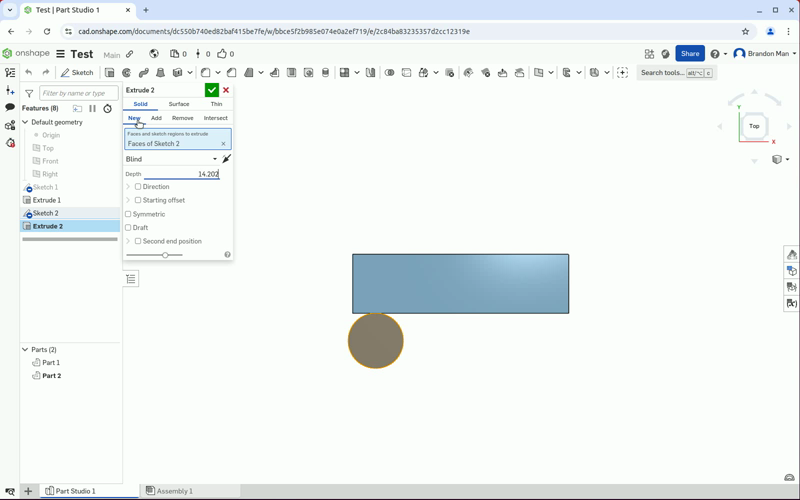
key(enter)
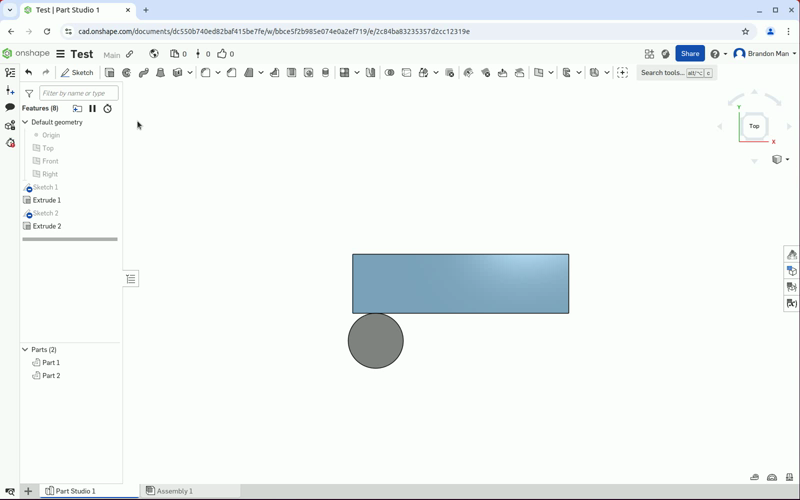
key(shift+h)
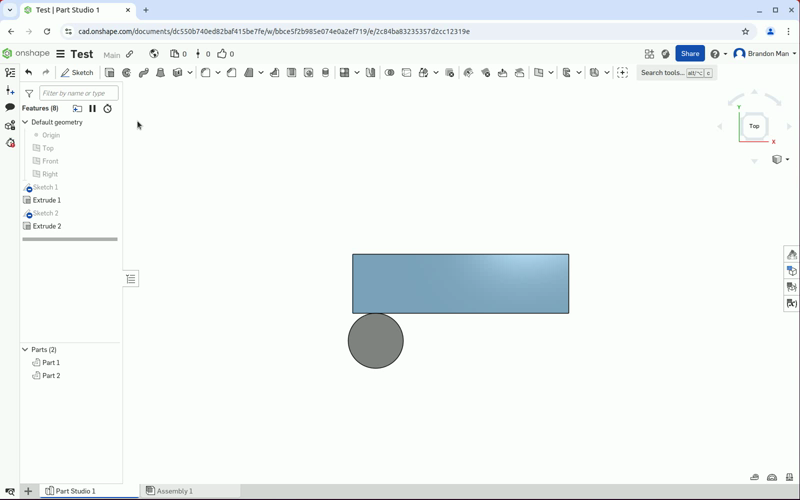
key(shift+h)
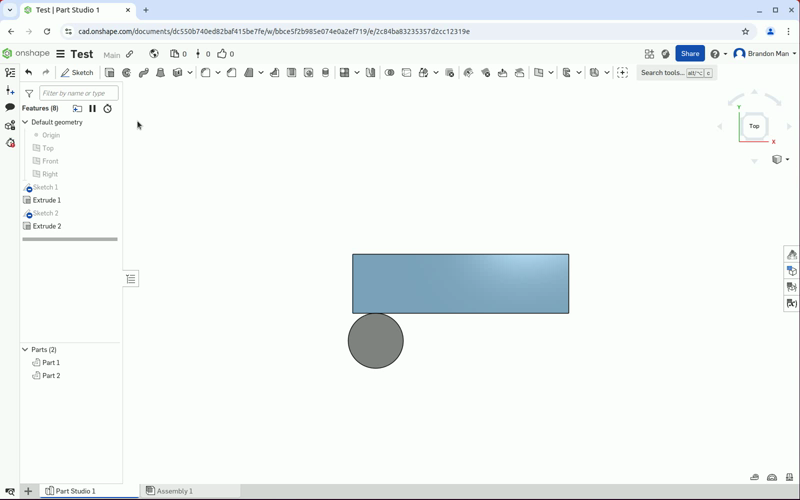
mouse_move(73, 189)
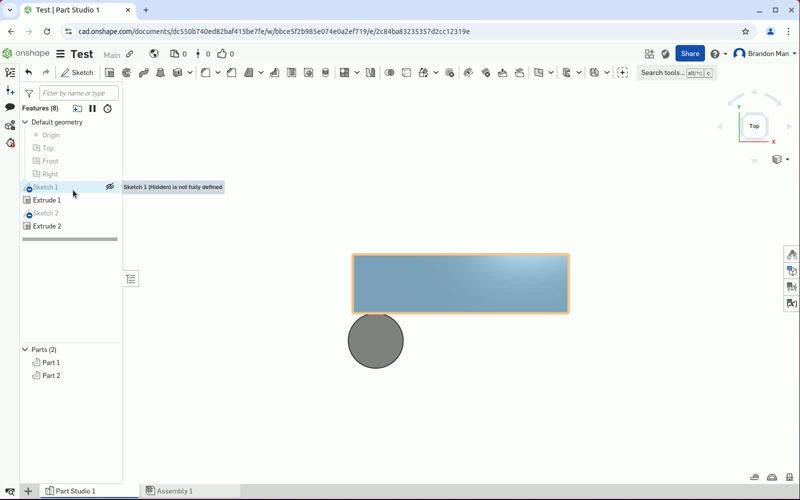
click(73, 189)
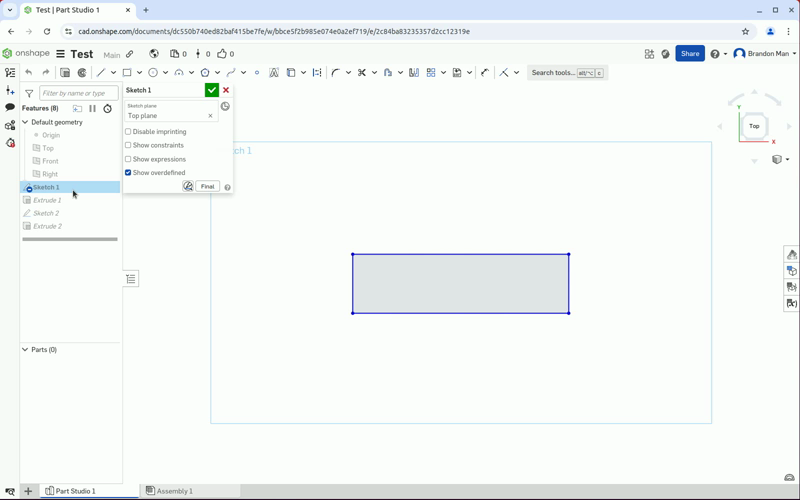
mouse_move(229, 92)
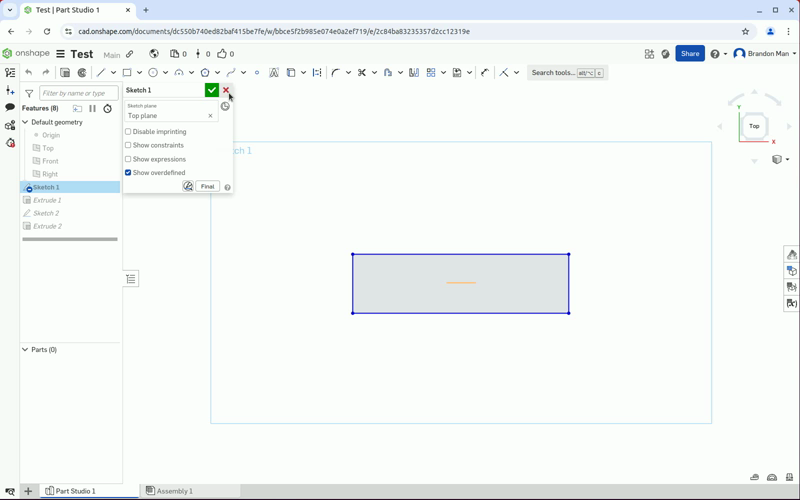
click(229, 92)
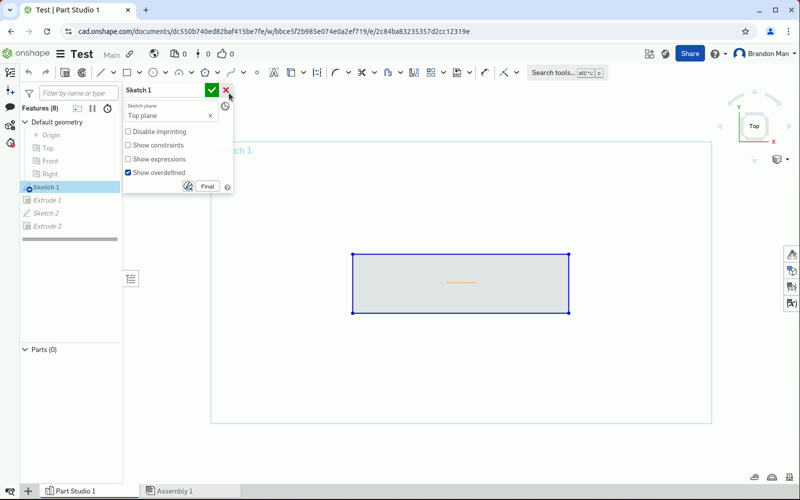
key(shift+s)
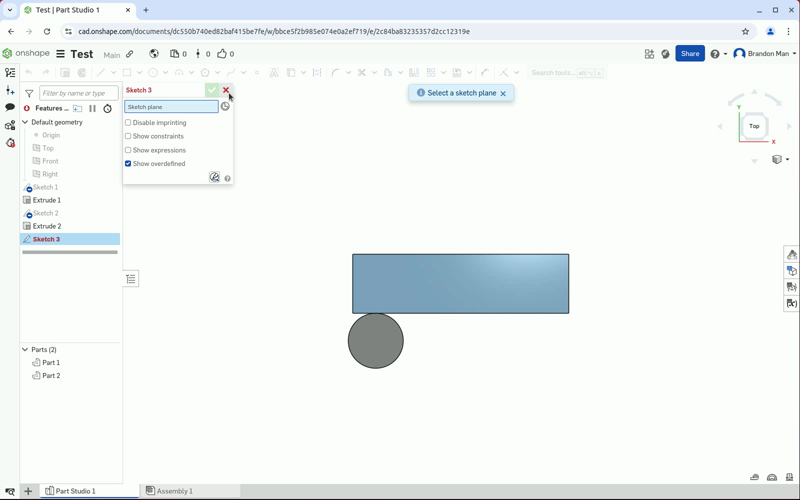
mouse_move(73, 150)
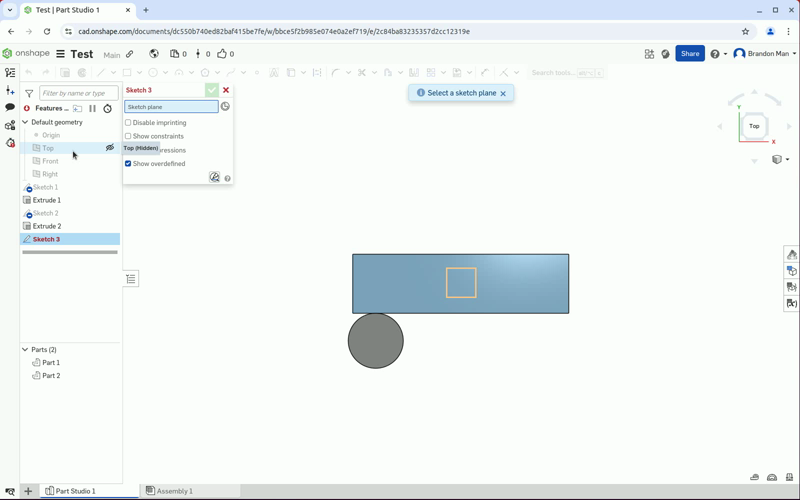
click(73, 150)
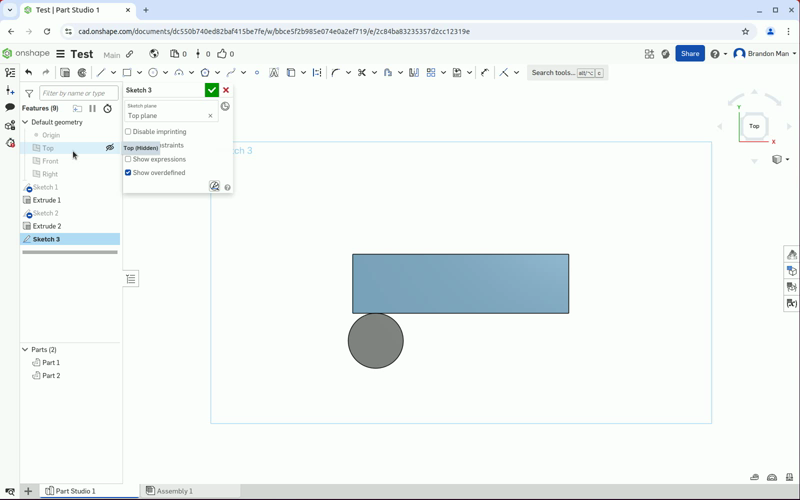
mouse_move(73, 352)
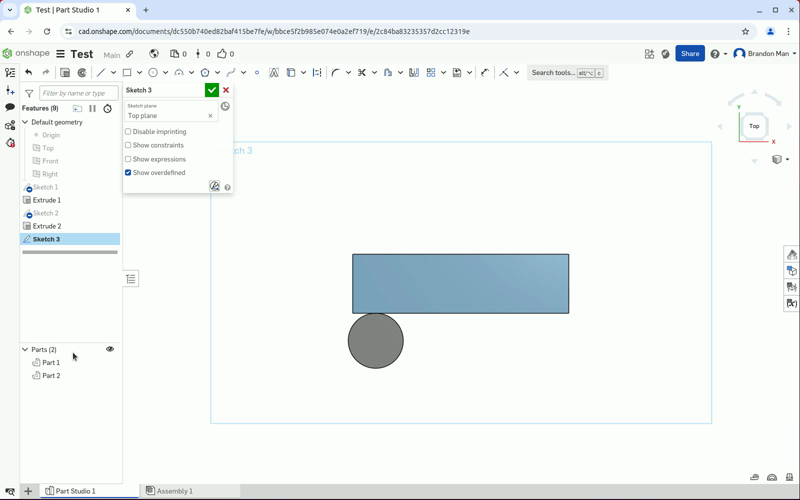
key(y)
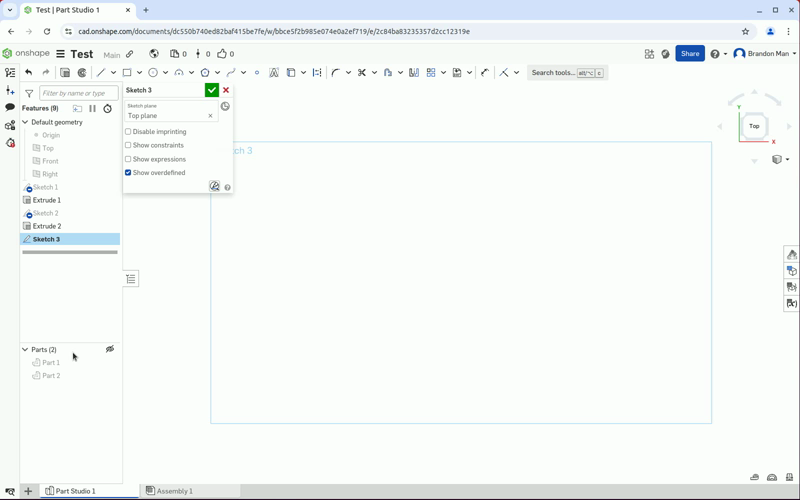
key(c)
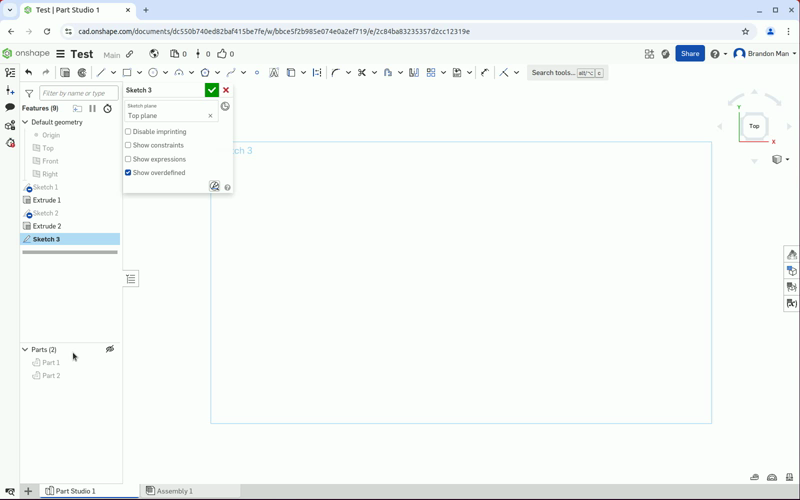
key_down(shift)
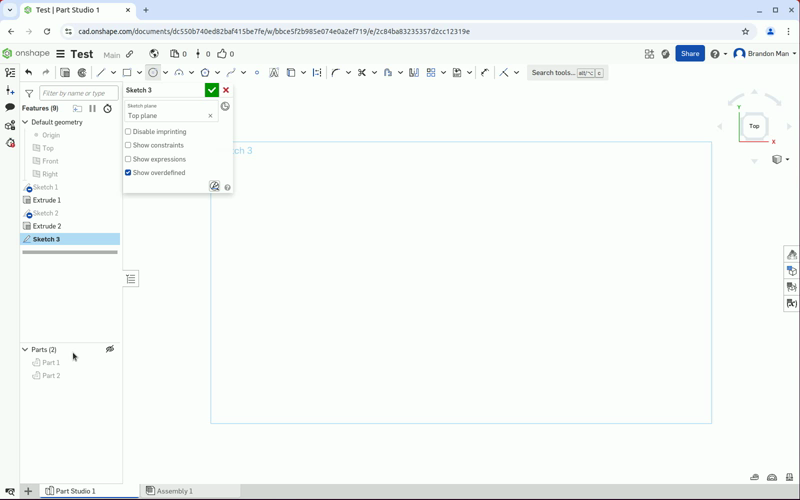
mouse_move(538, 341)
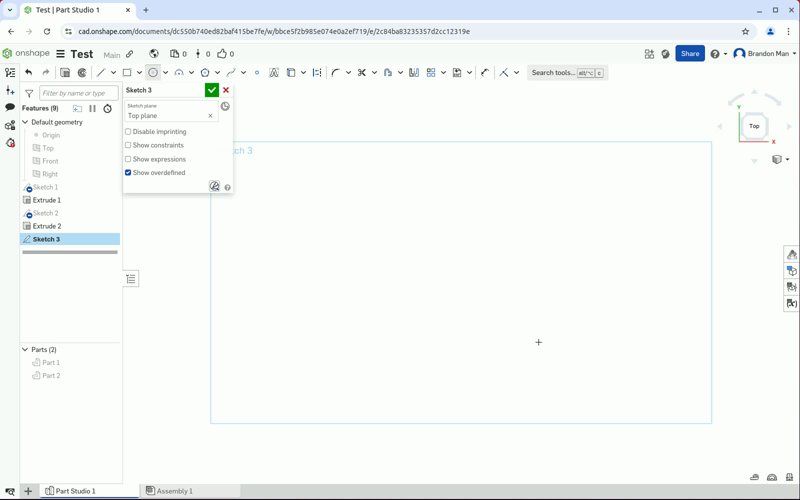
click(538, 341)
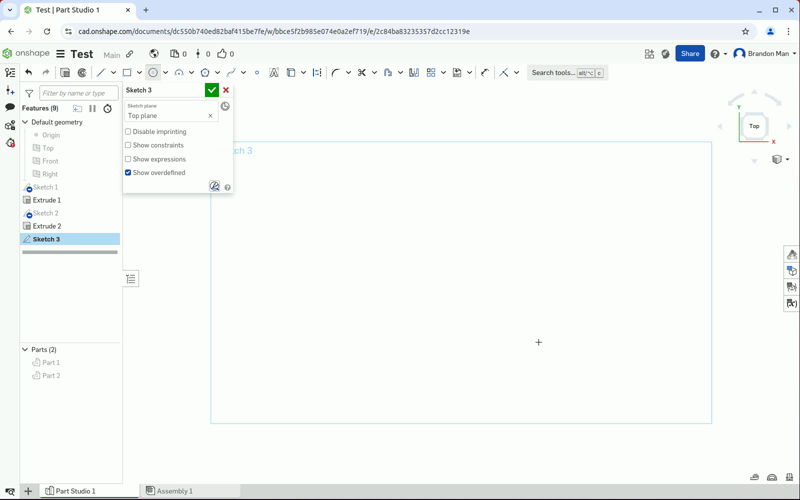
key_up(shift)
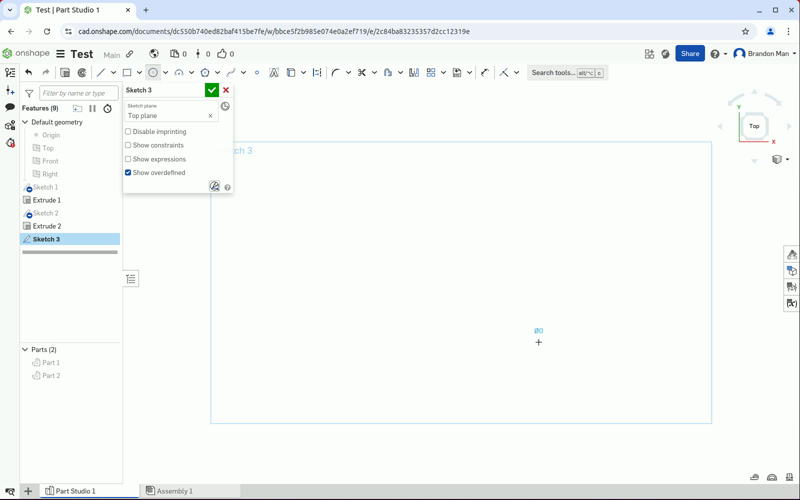
mouse_move(567, 341)
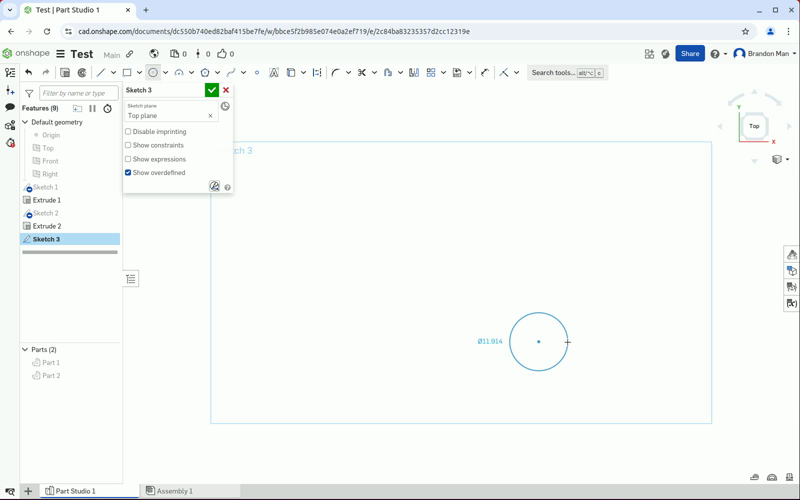
click(567, 341)
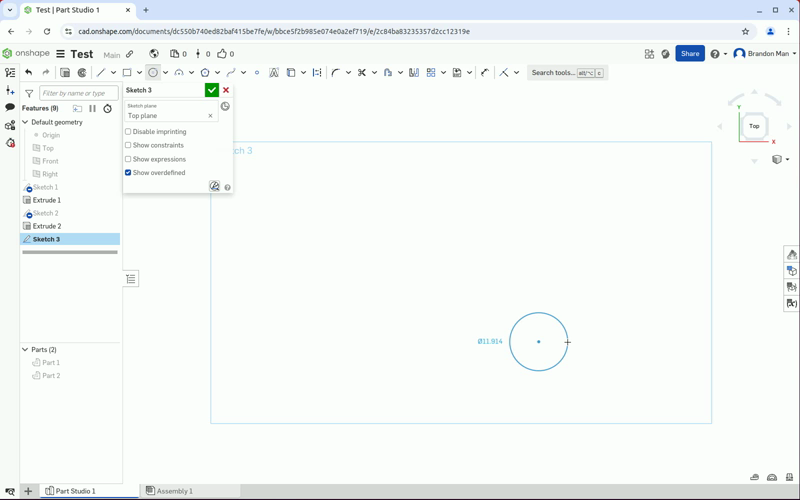
key(esc)
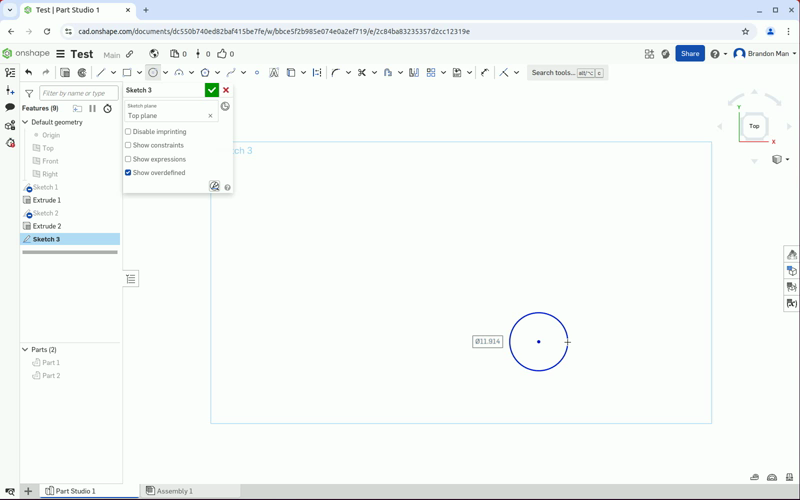
mouse_move(523, 333)
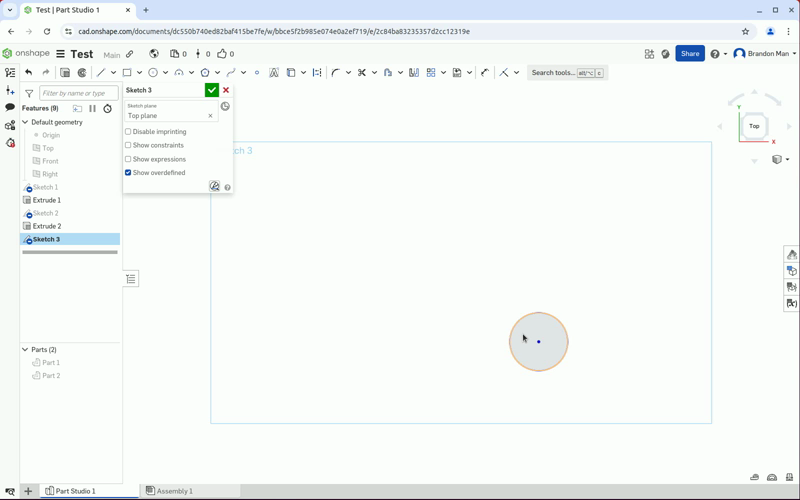
click(523, 333)
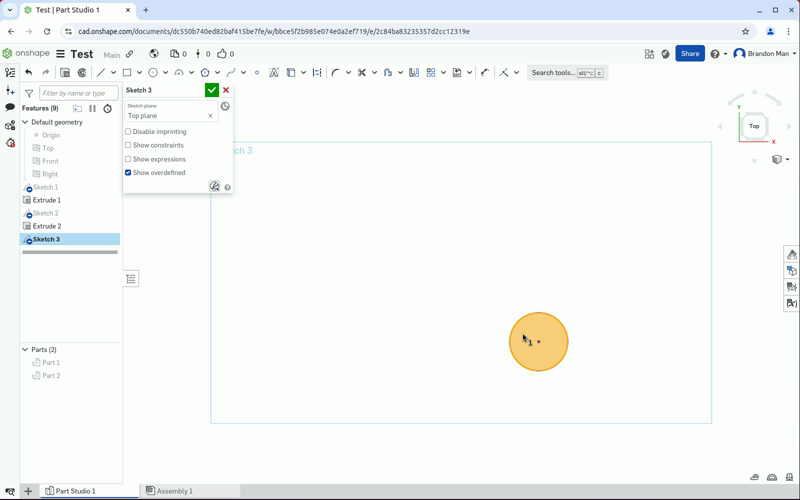
mouse_move(73, 352)
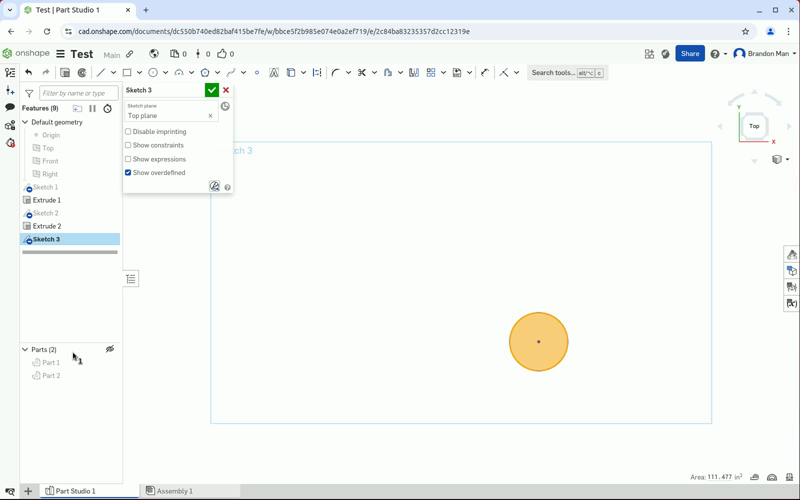
key(shift+y)
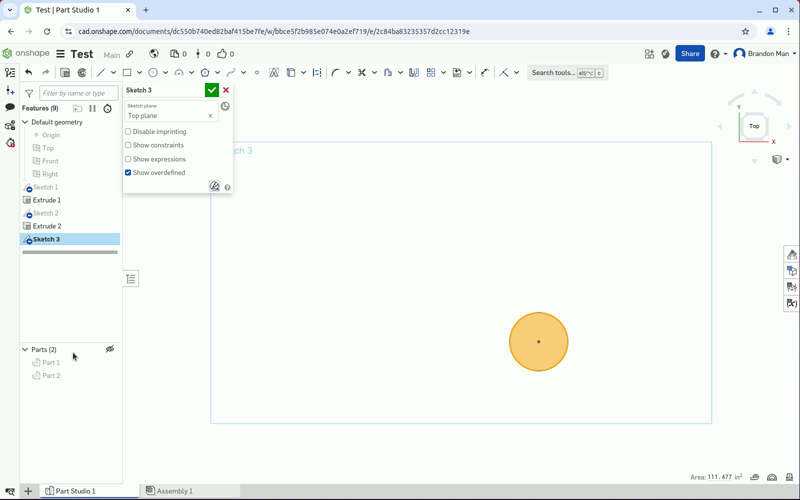
key(shift+e)
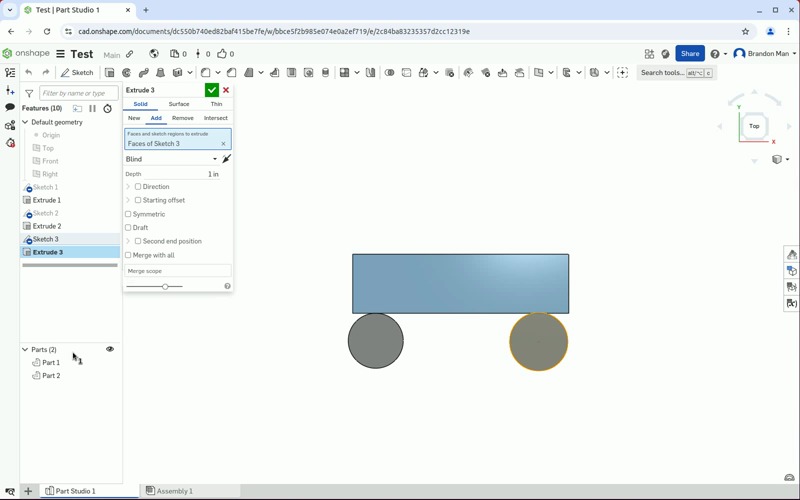
mouse_move(143, 106)
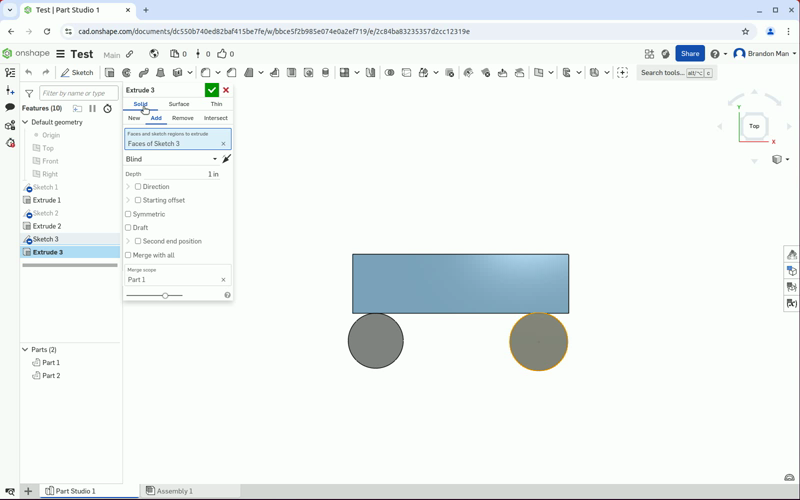
click(143, 106)
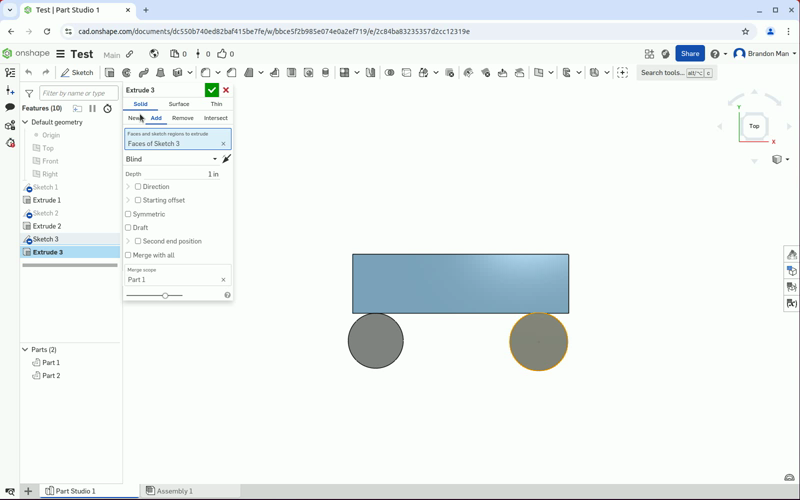
mouse_move(137, 120)
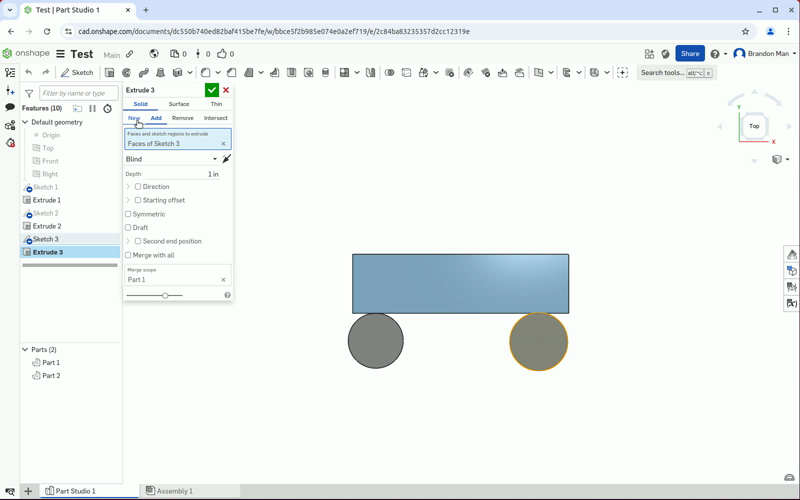
click(137, 120)
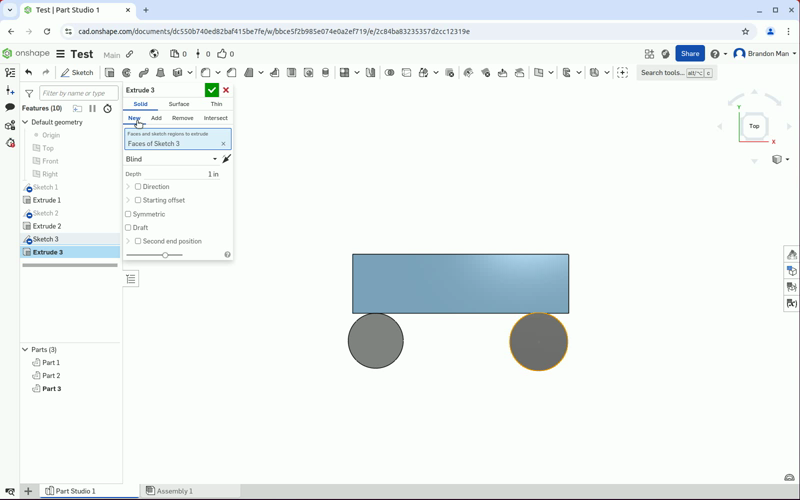
key(tab, 4)
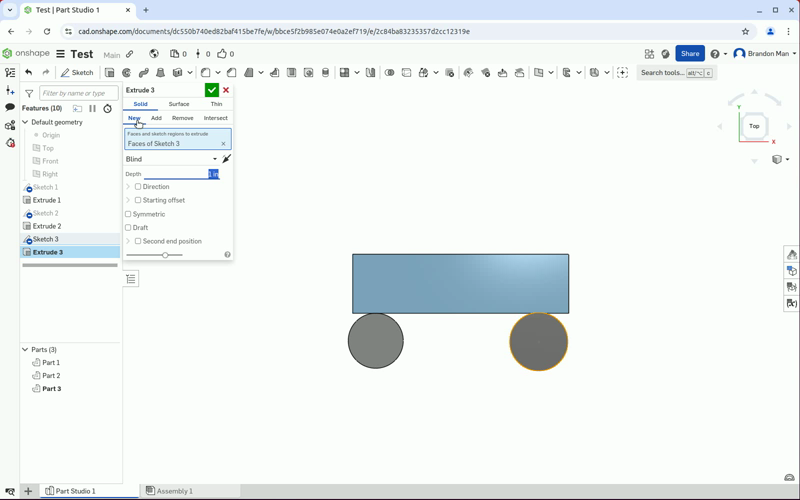
text(14.202)
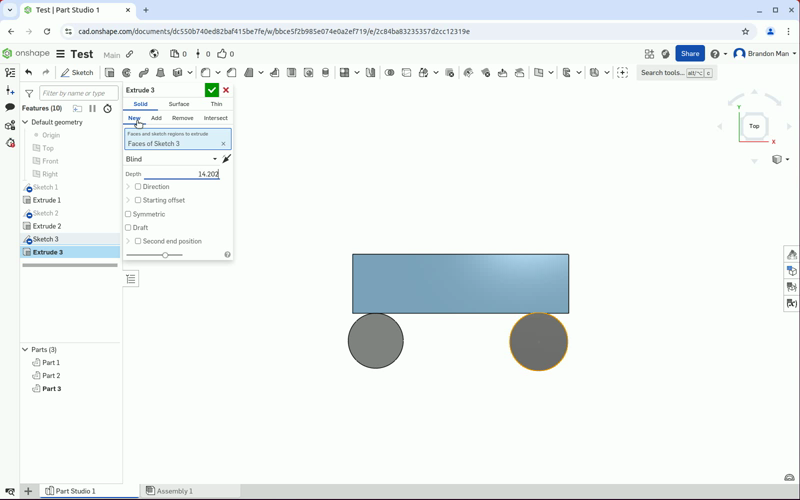
key(enter)
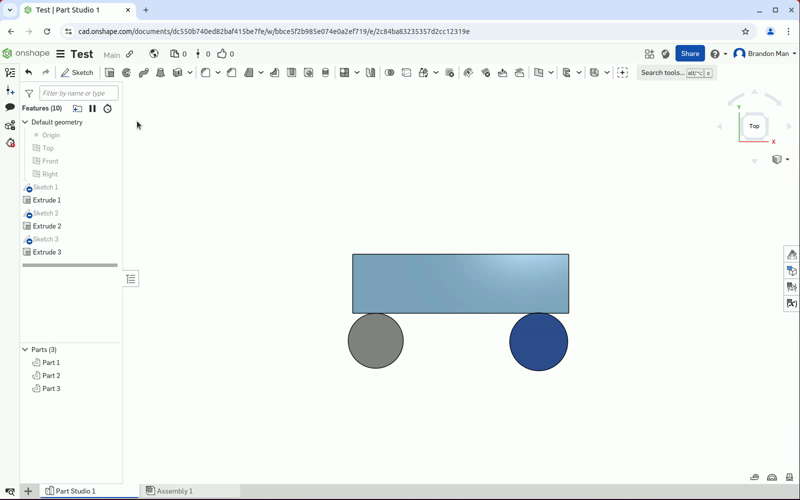
key(shift+h)
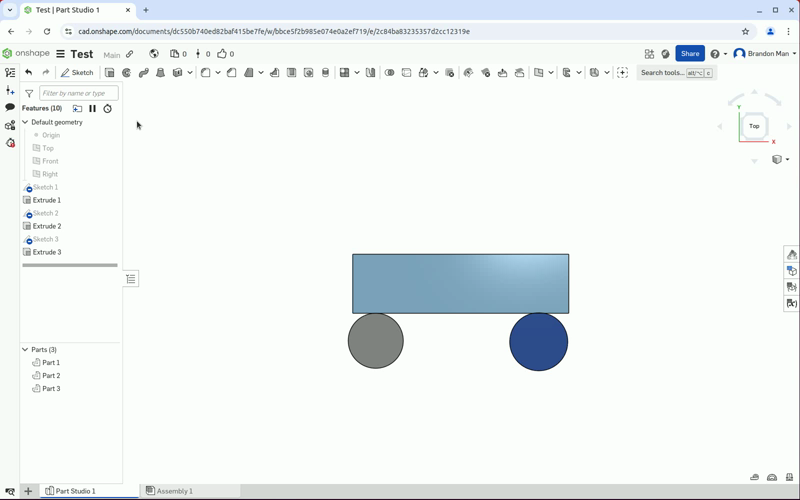
key(shift+h)
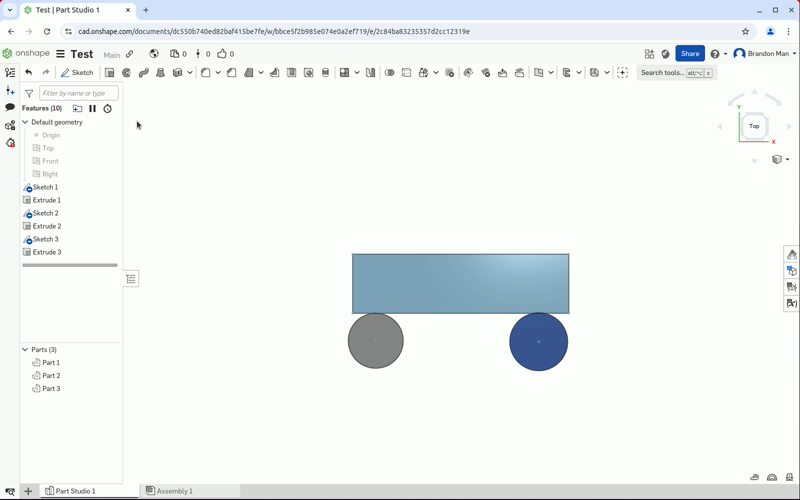
key(shift+7)
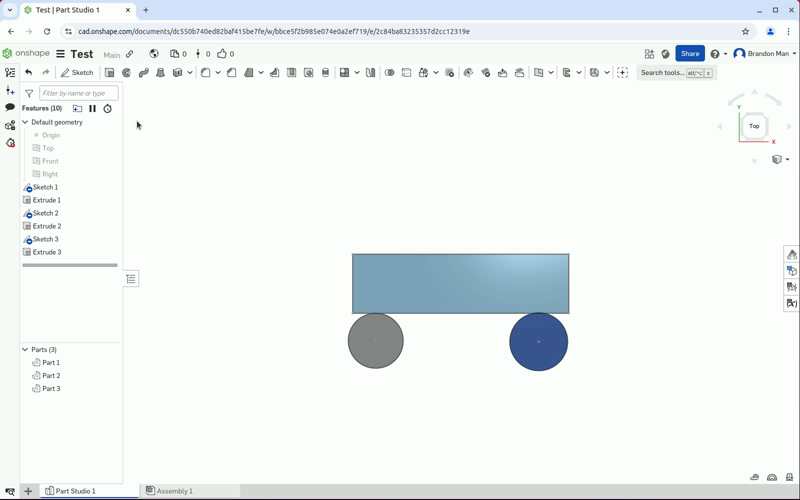
key(up, 3)
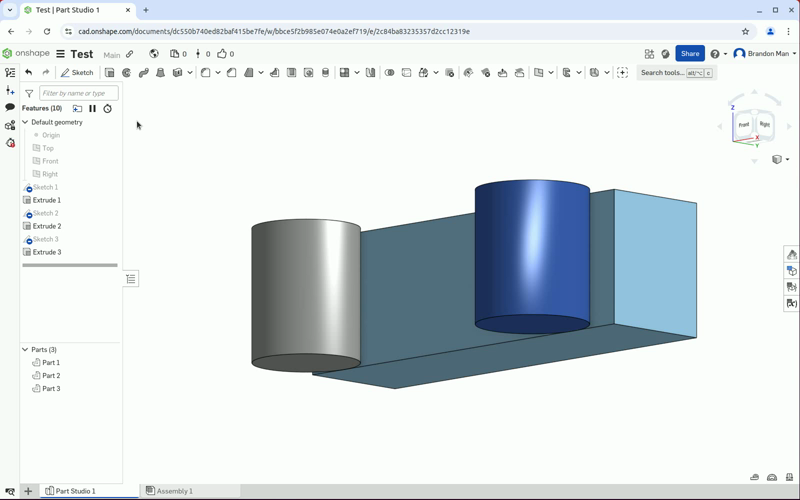
key(left, 3)
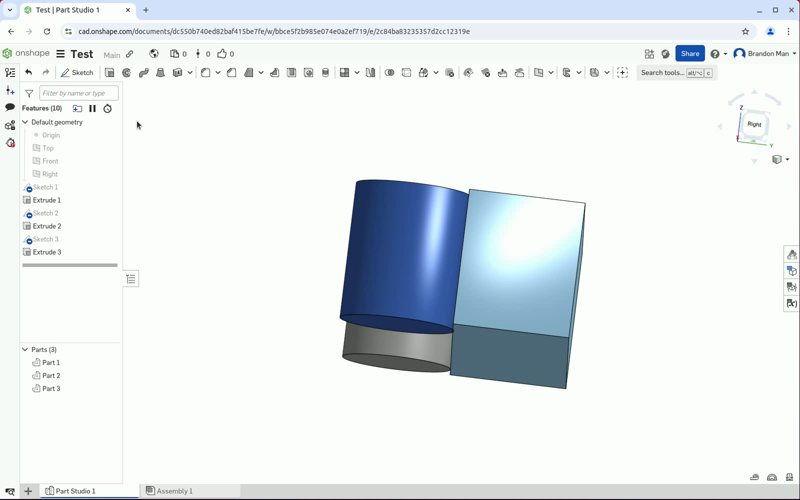
key(right, 3)
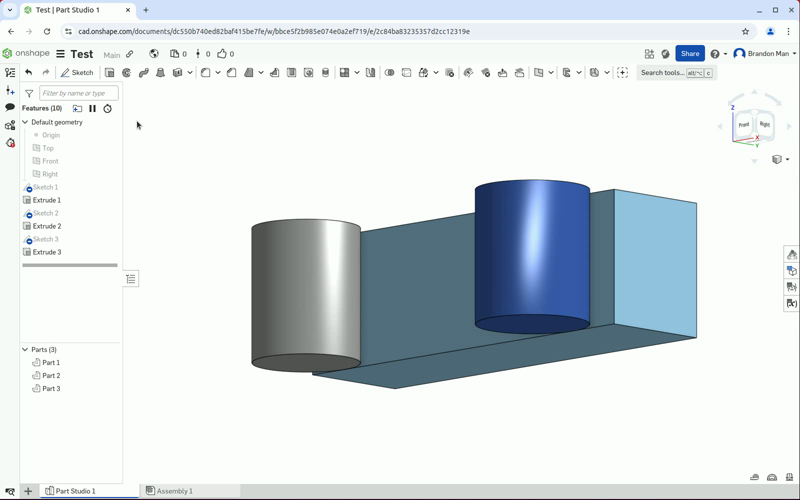
key(down, 3)
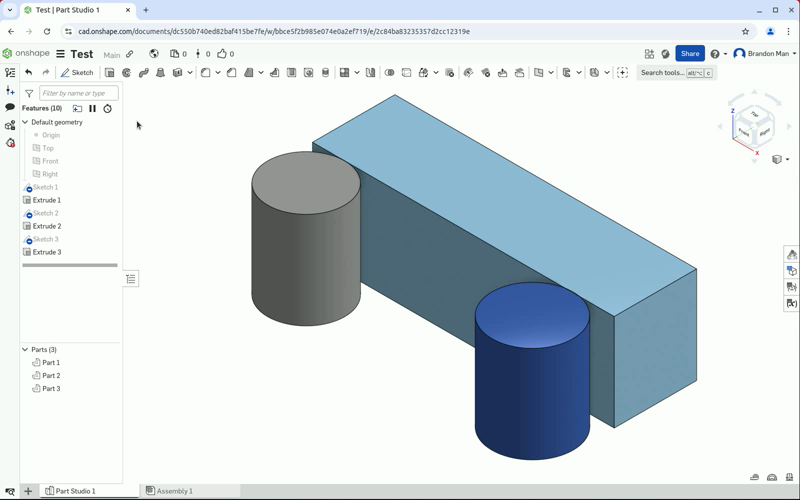
mouse_move(73, 189)
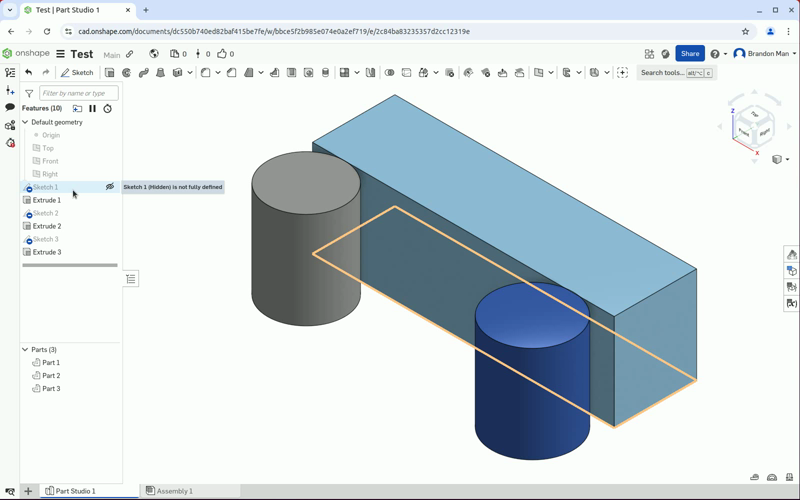
click(73, 189)